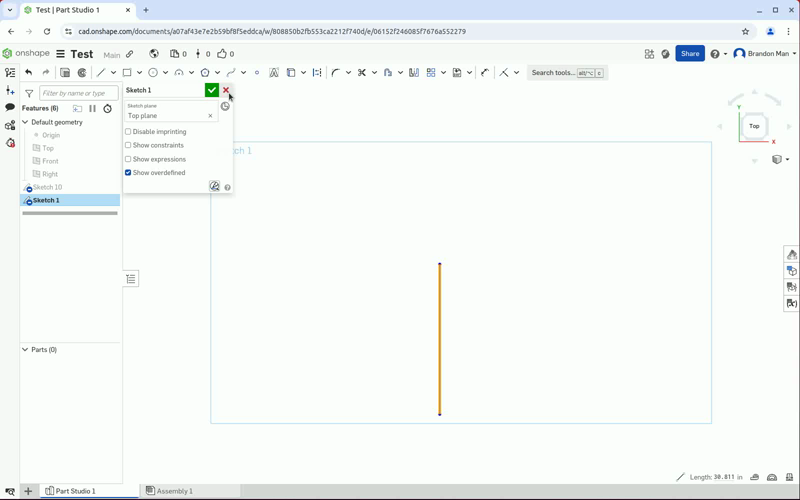
key(shift+h)
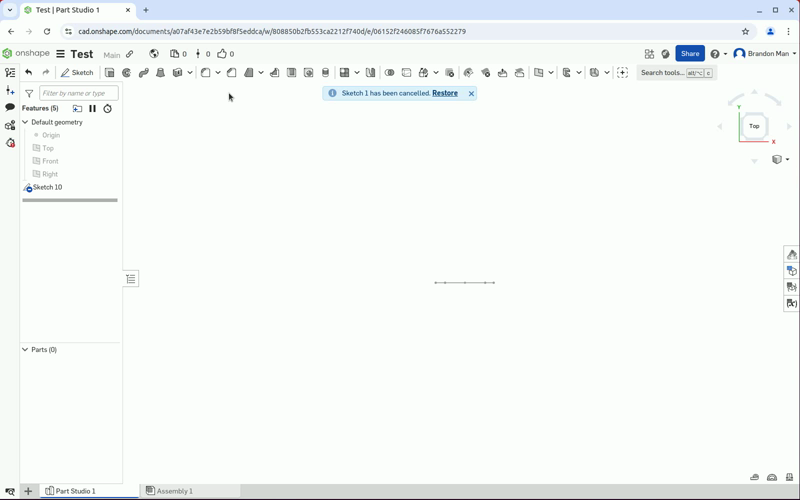
mouse_move(73, 352)
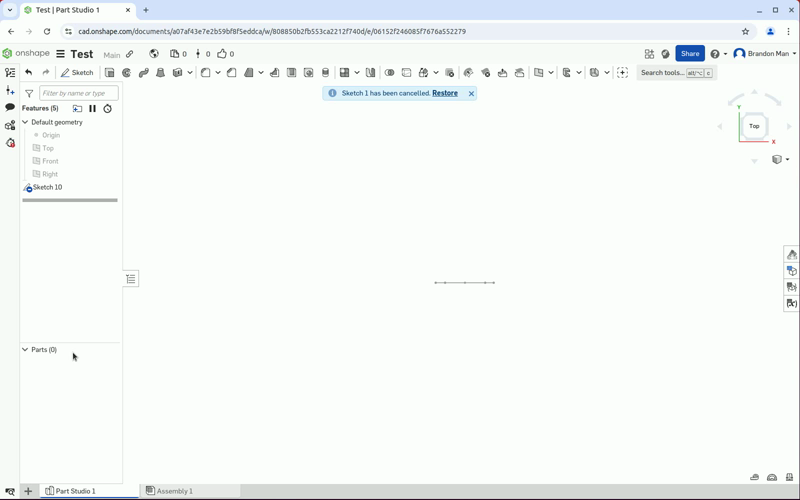
key(y)
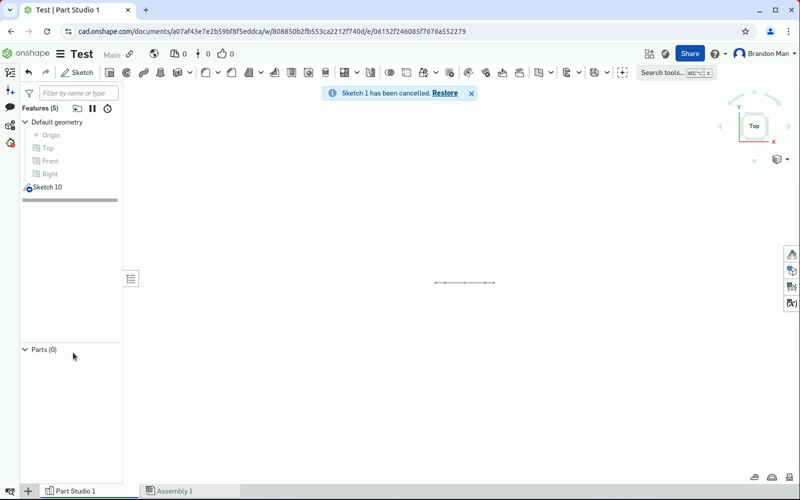
key(shift+p)
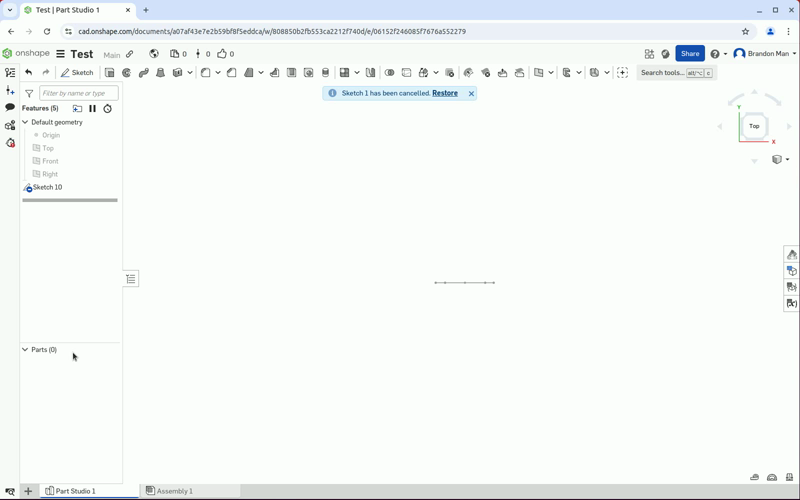
key(space)
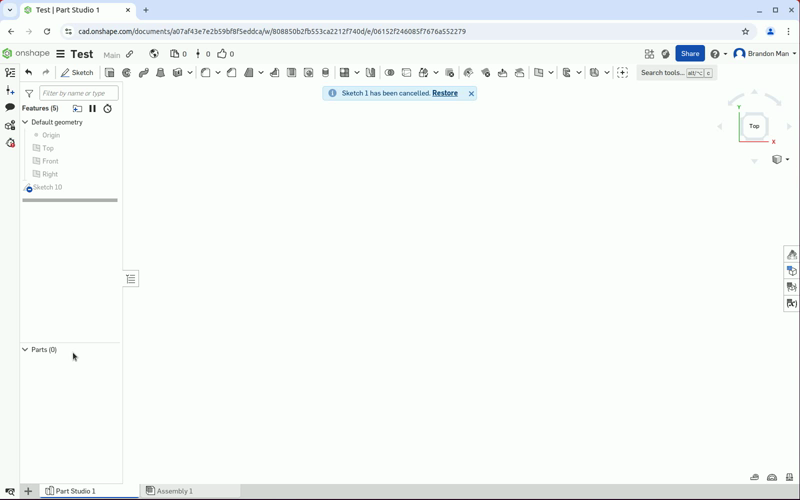
key_down(shift)
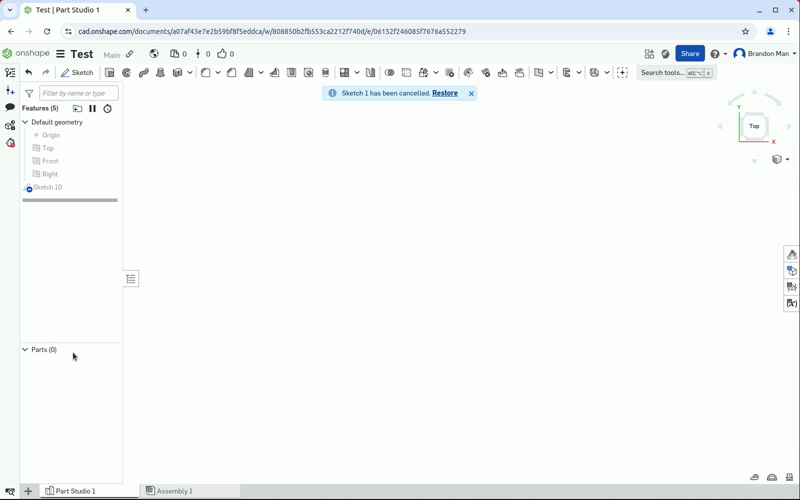
key(up)
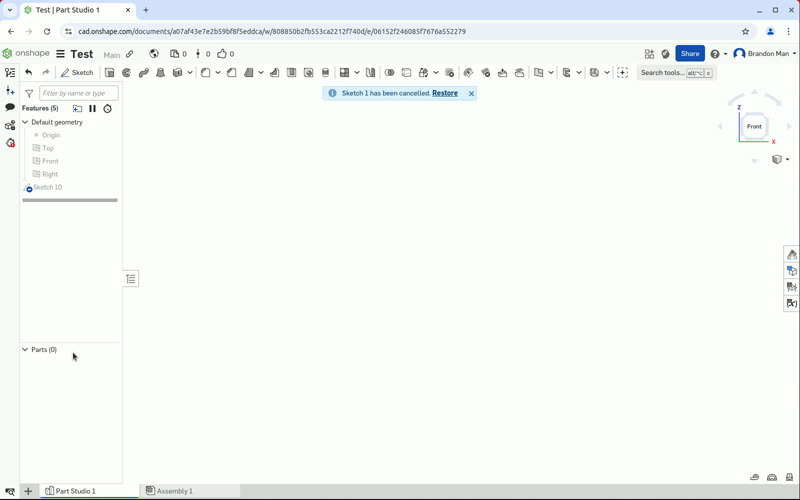
key_up(shift)
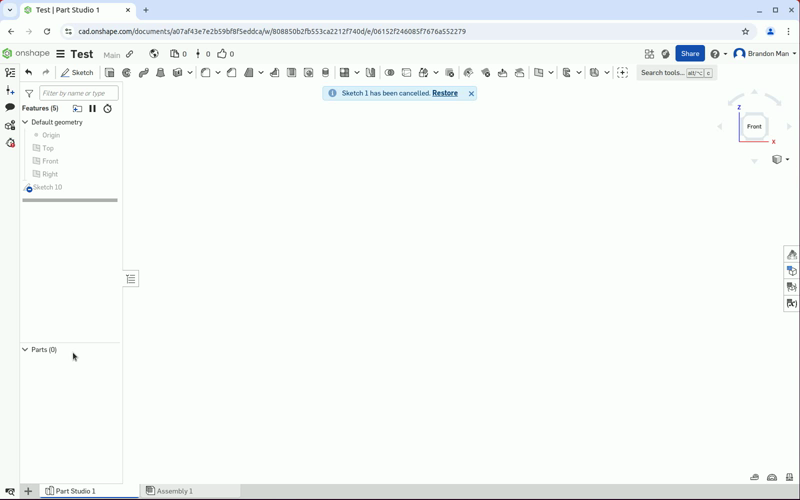
mouse_move(73, 352)
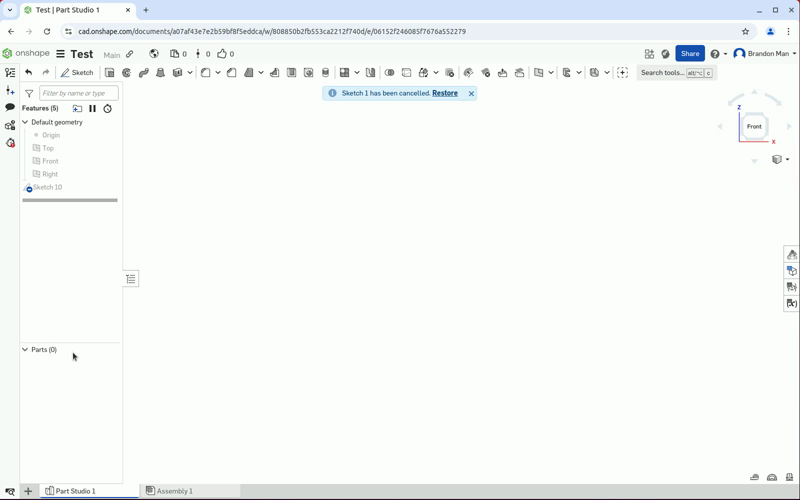
key(shift+y)
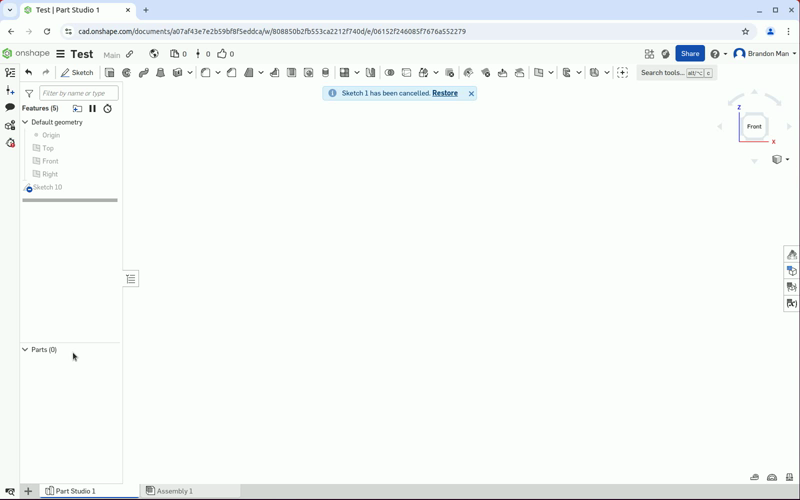
key(shift+s)
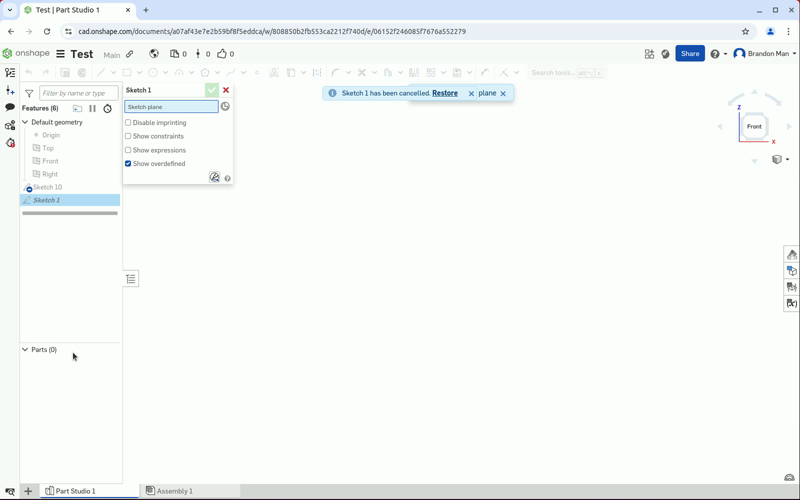
mouse_move(73, 163)
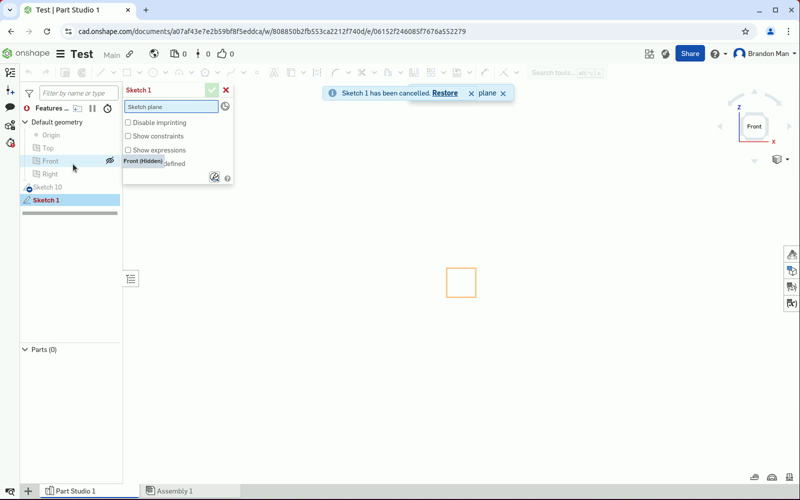
click(73, 163)
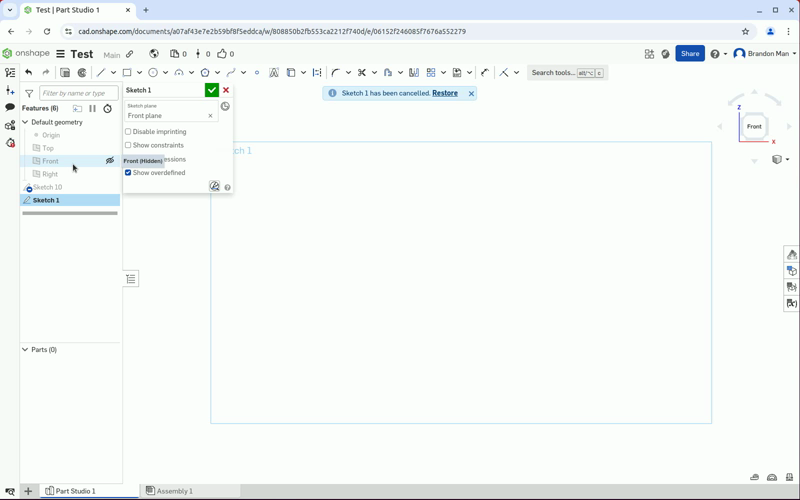
mouse_move(73, 352)
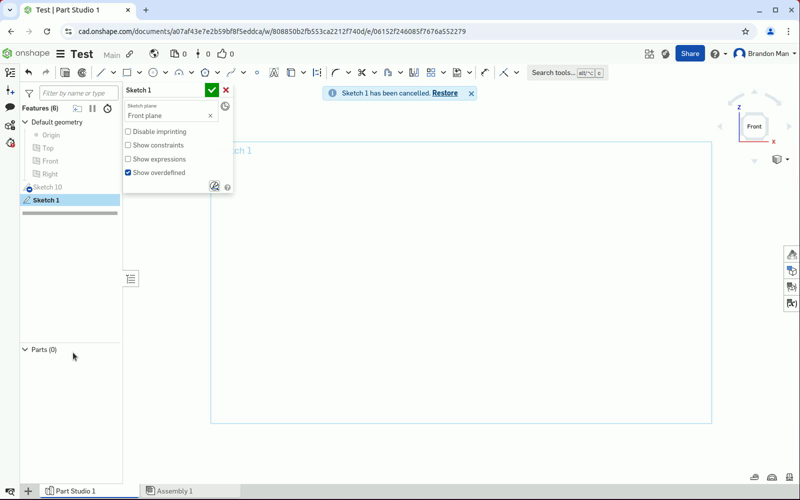
key(y)
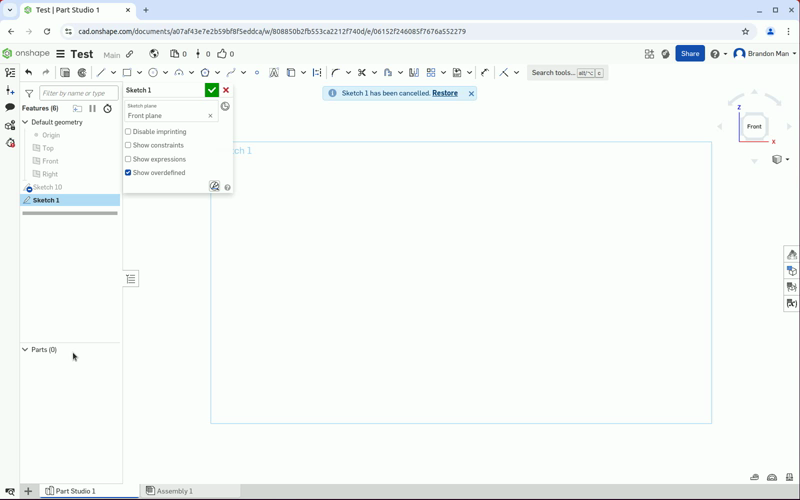
key(l)
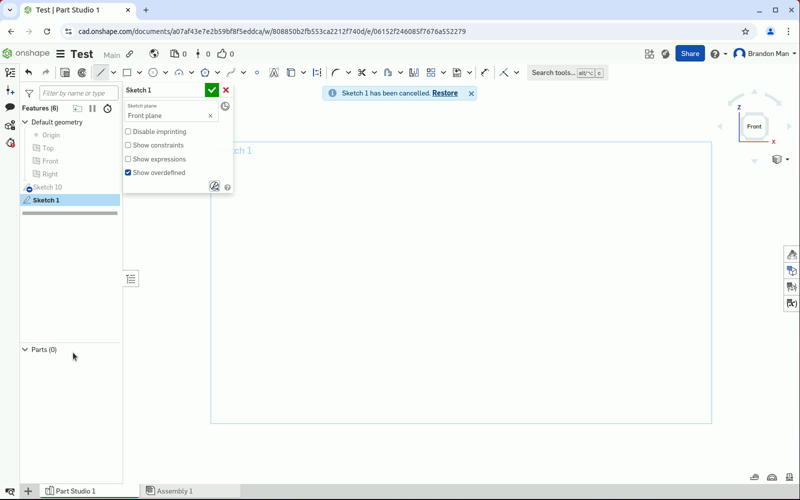
key_down(shift)
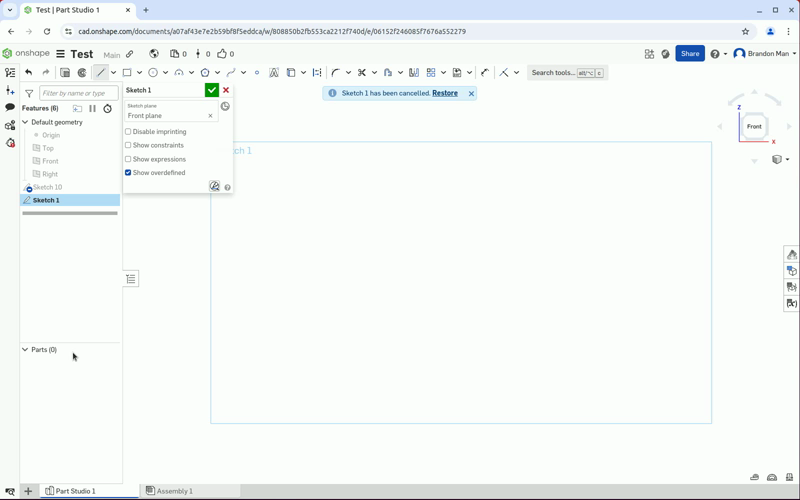
mouse_move(348, 362)
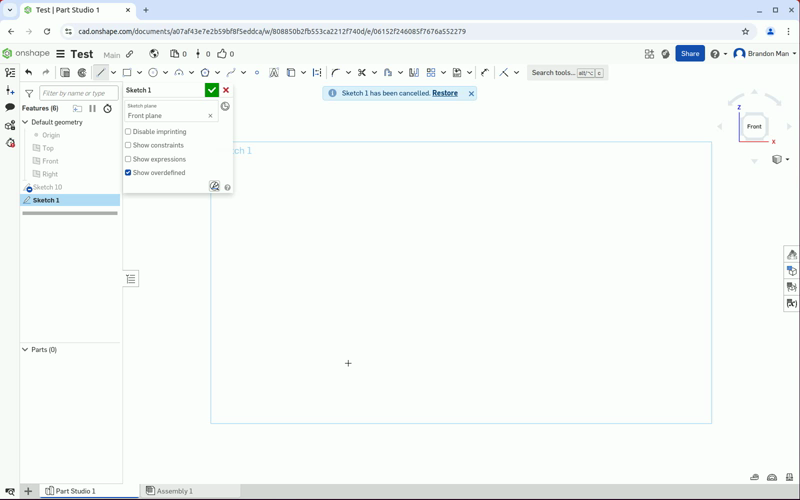
click(348, 362)
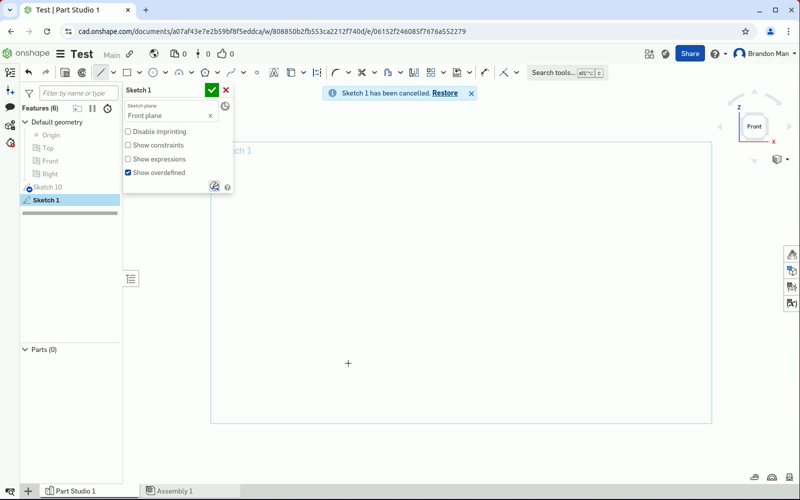
key_up(shift)
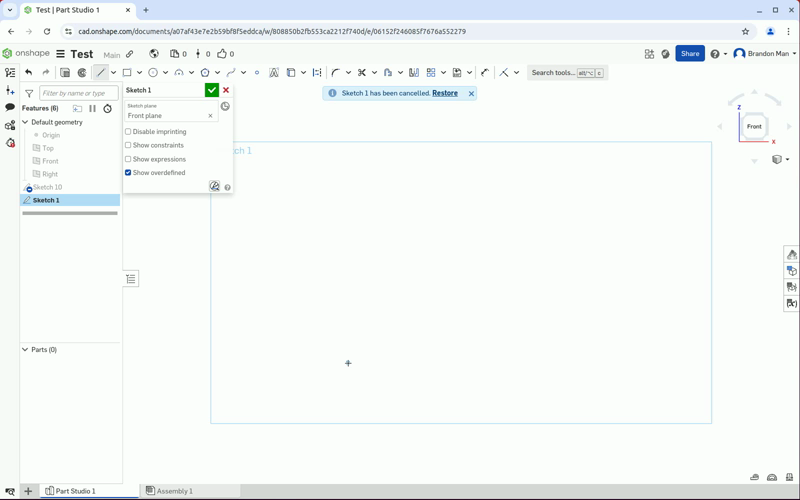
key_down(shift)
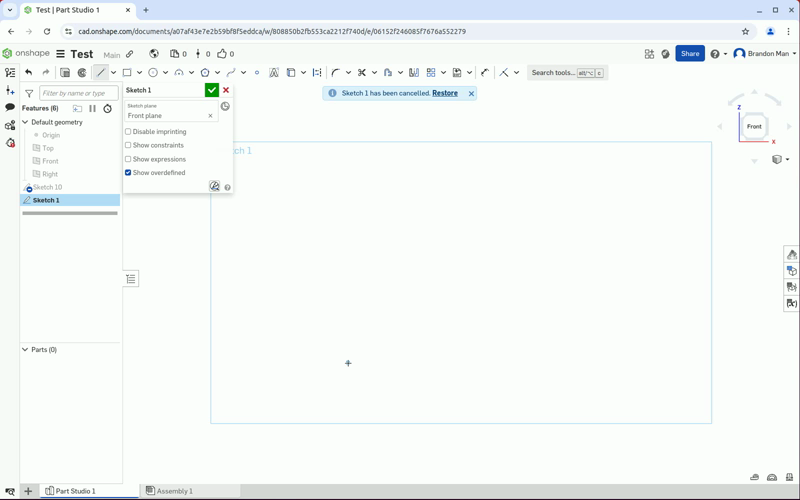
mouse_move(567, 362)
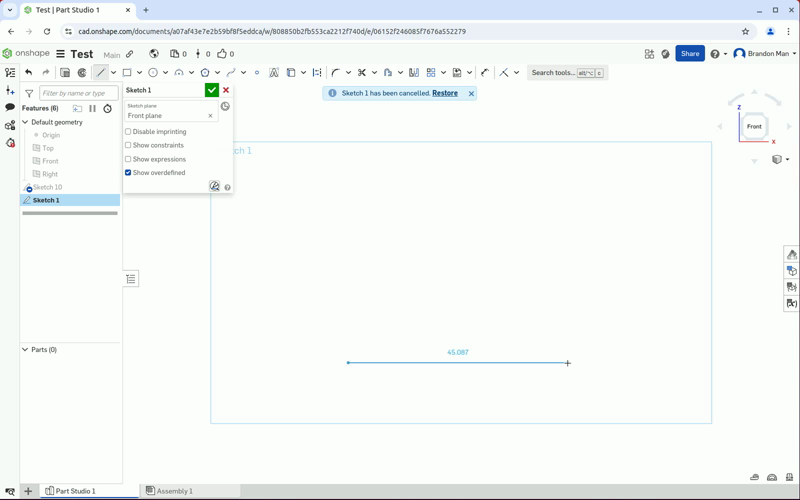
click(567, 362)
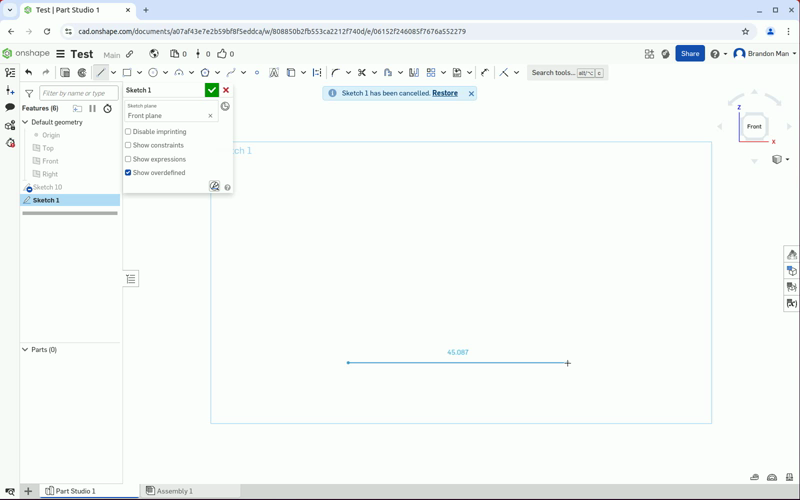
key_up(shift)
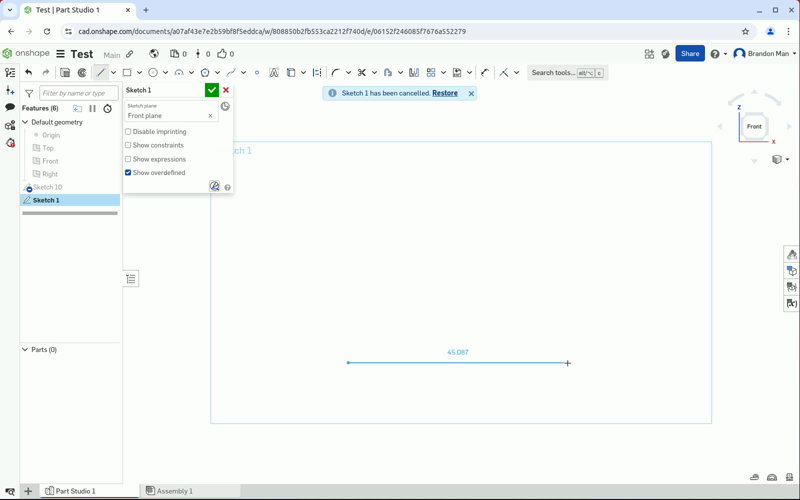
key_down(shift)
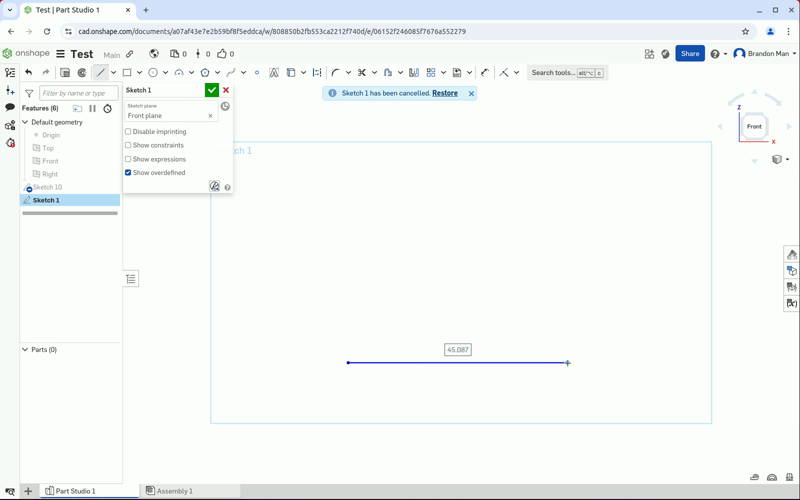
mouse_move(567, 214)
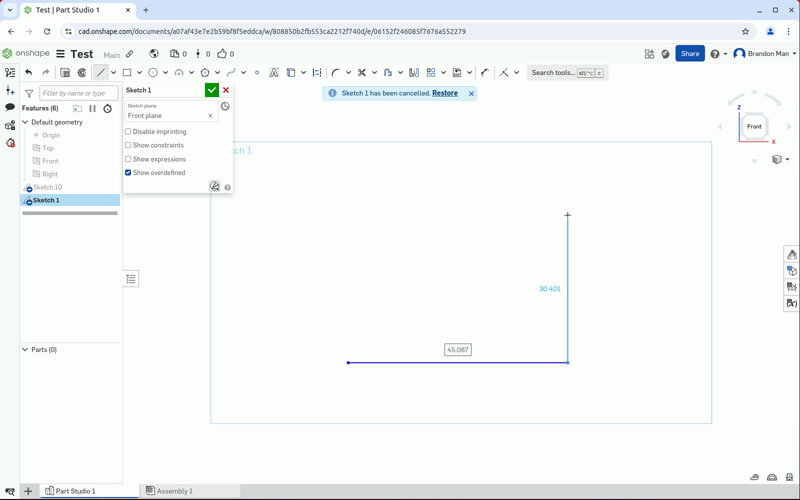
click(567, 214)
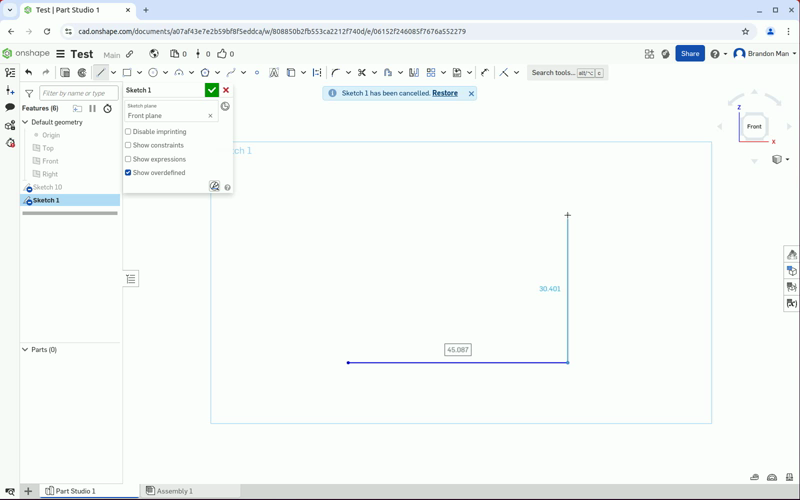
key_up(shift)
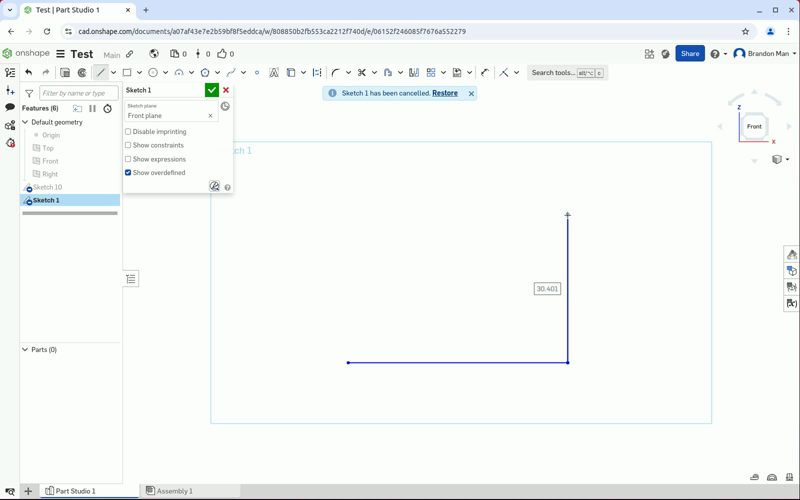
key_down(shift)
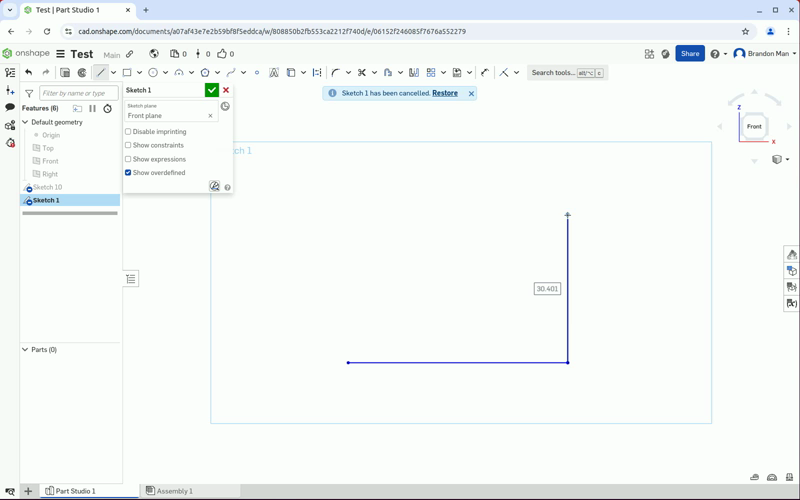
mouse_move(348, 214)
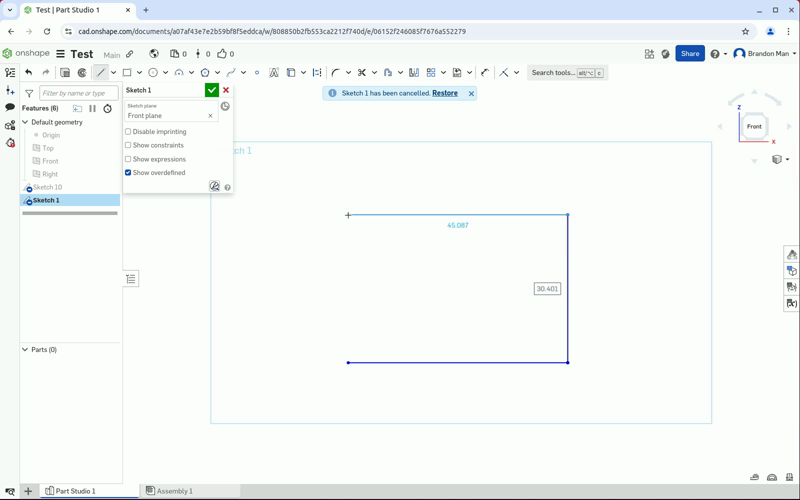
click(348, 214)
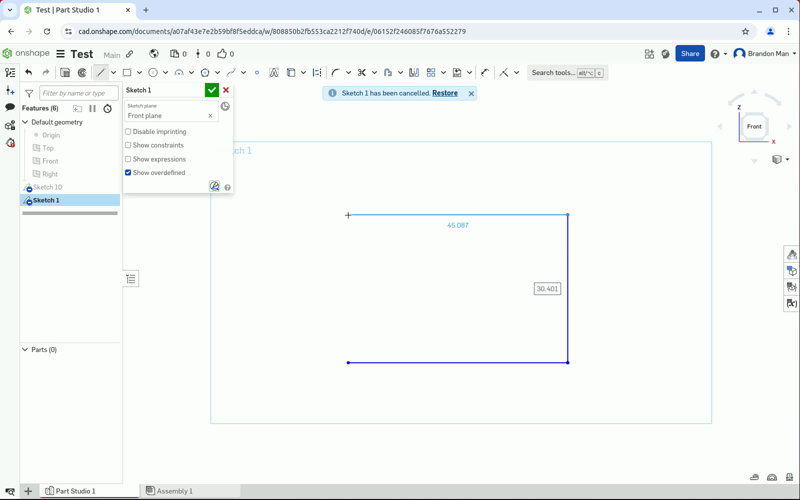
key_up(shift)
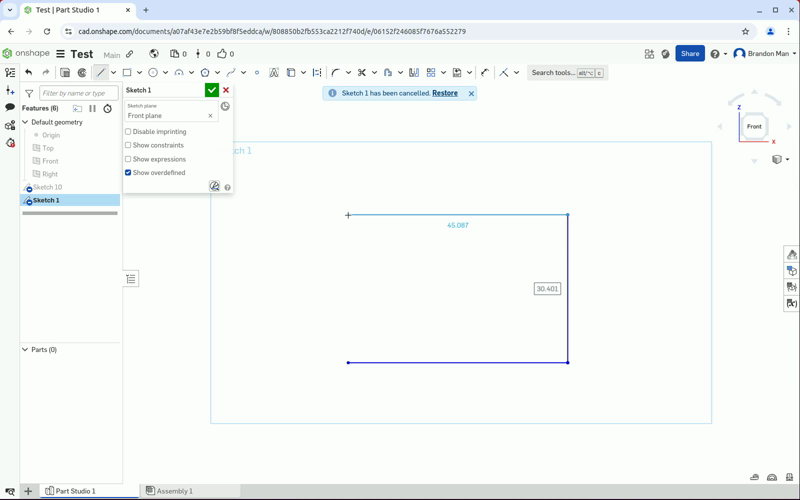
key_down(shift)
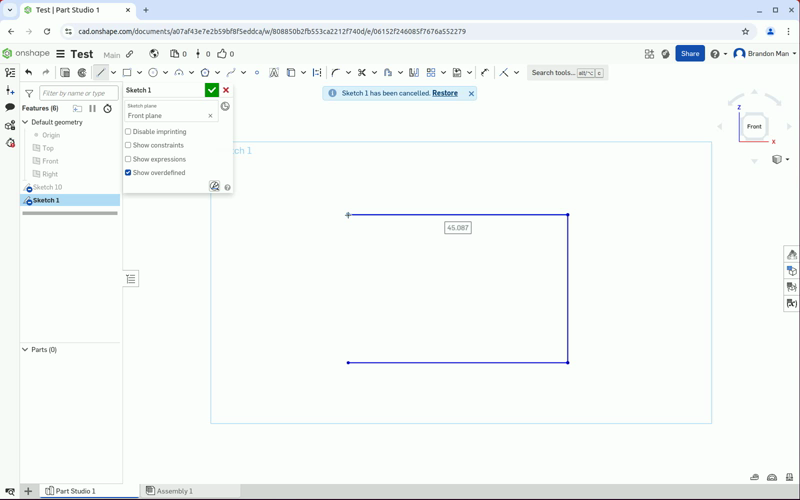
mouse_move(348, 362)
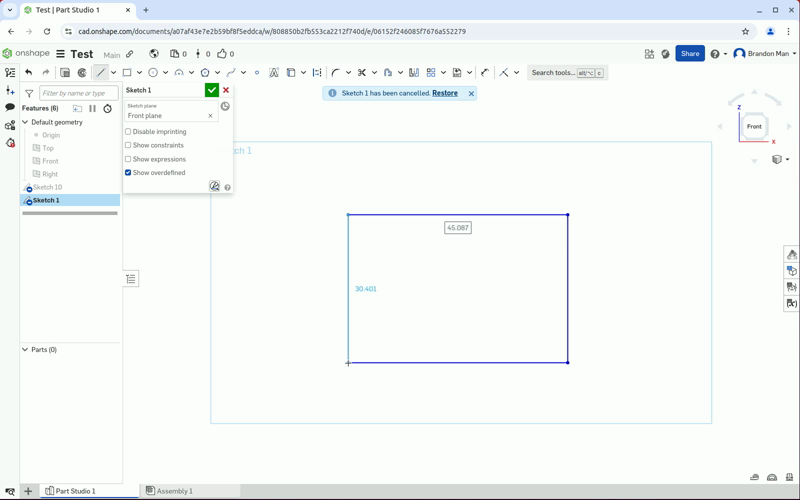
key_up(shift)
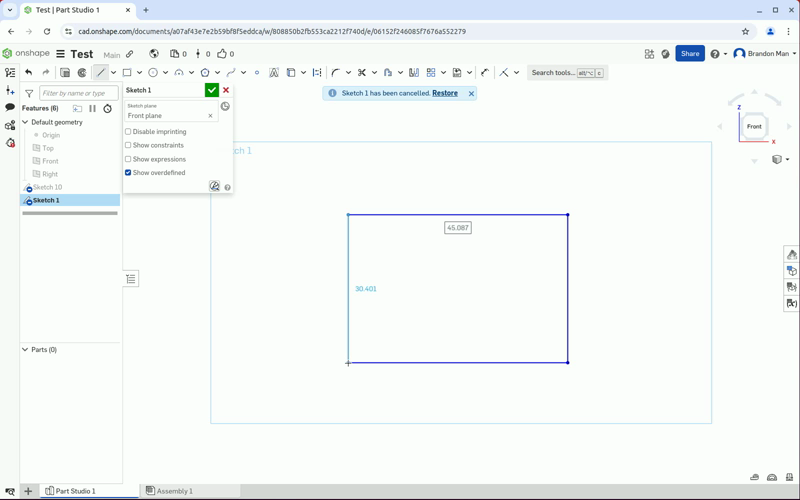
click(348, 362)
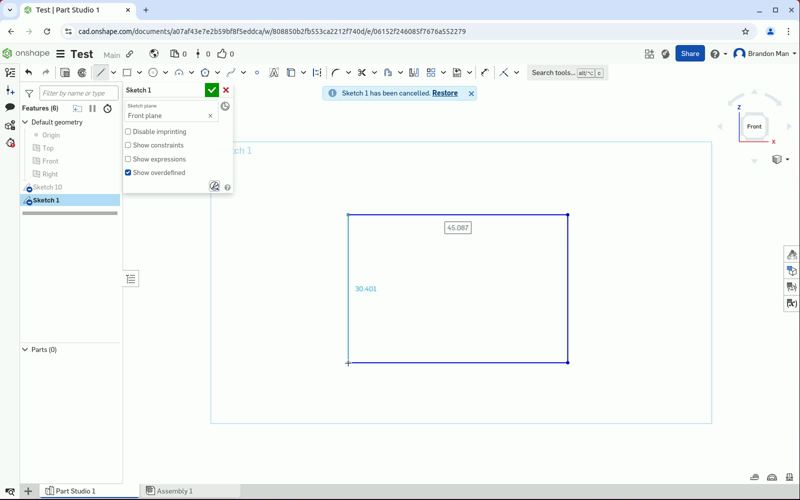
key(esc)
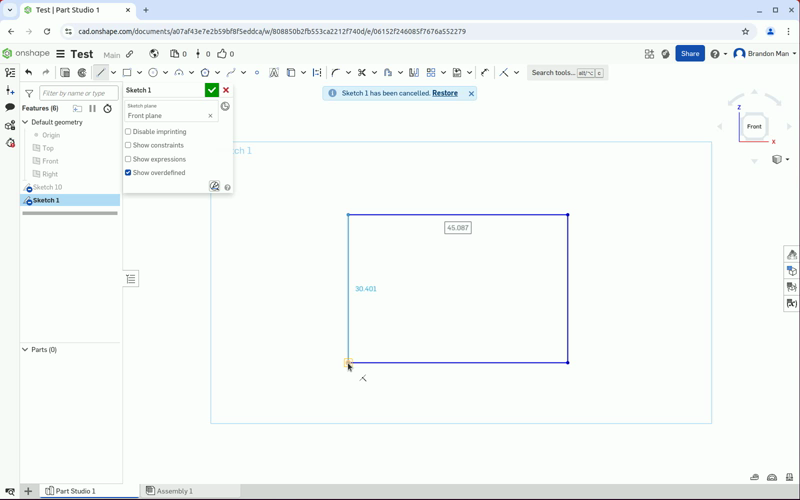
mouse_move(463, 245)
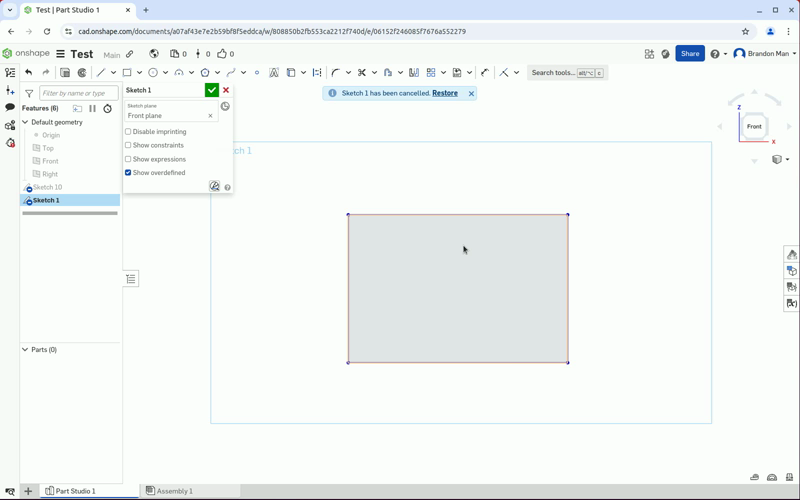
click(463, 245)
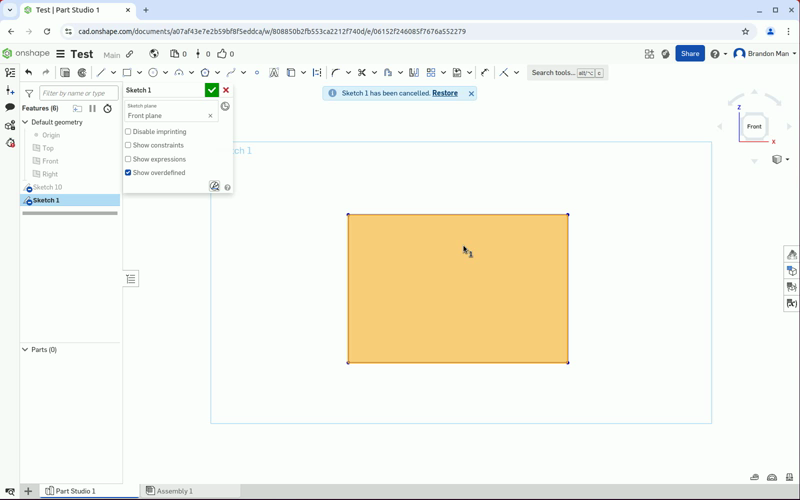
mouse_move(73, 352)
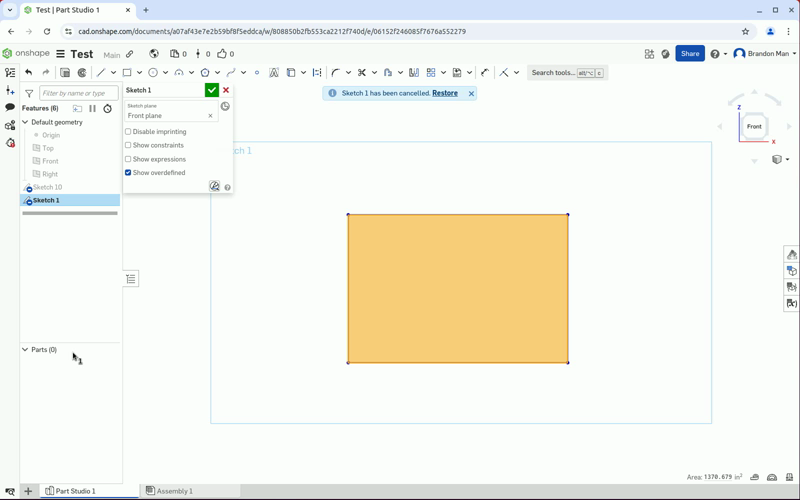
key(shift+y)
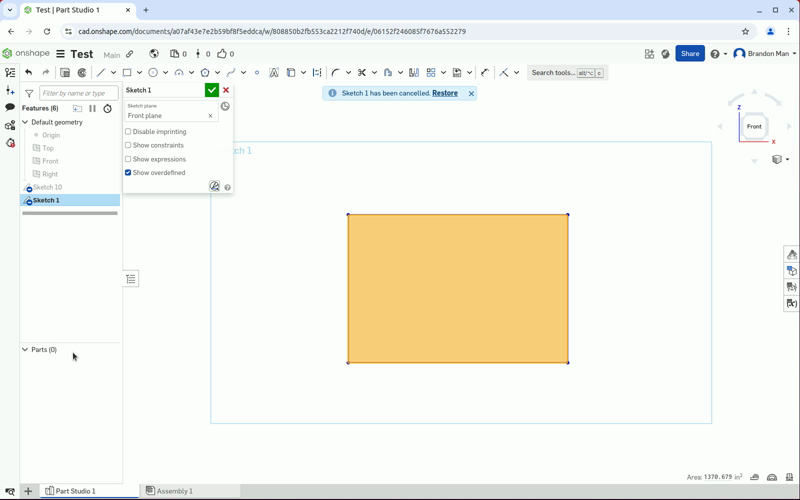
key(shift+e)
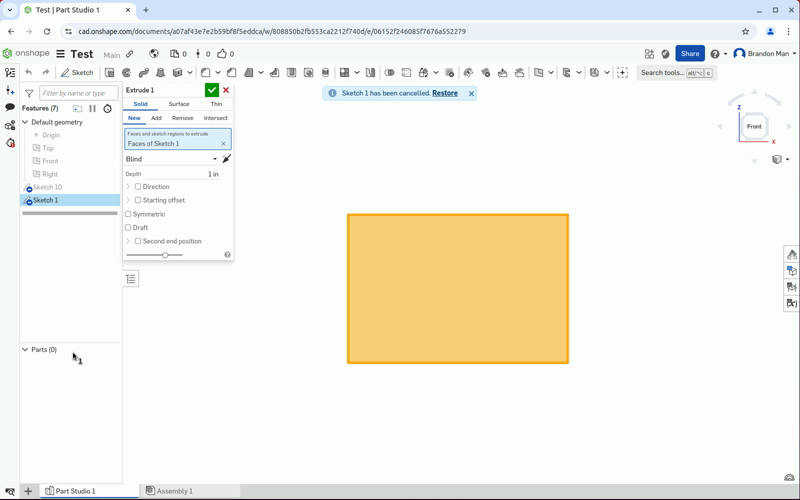
mouse_move(143, 106)
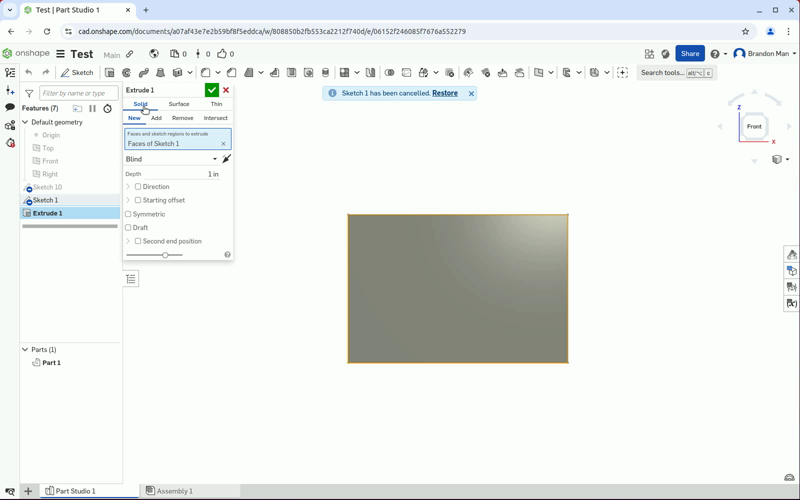
click(143, 106)
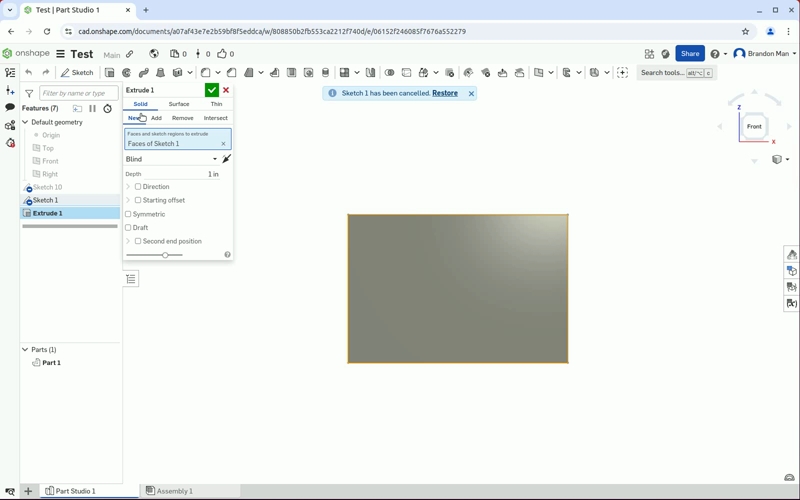
mouse_move(137, 120)
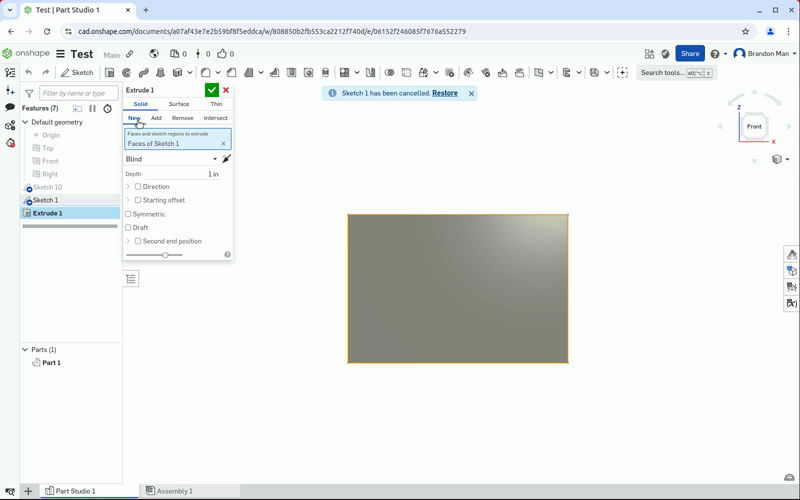
click(137, 120)
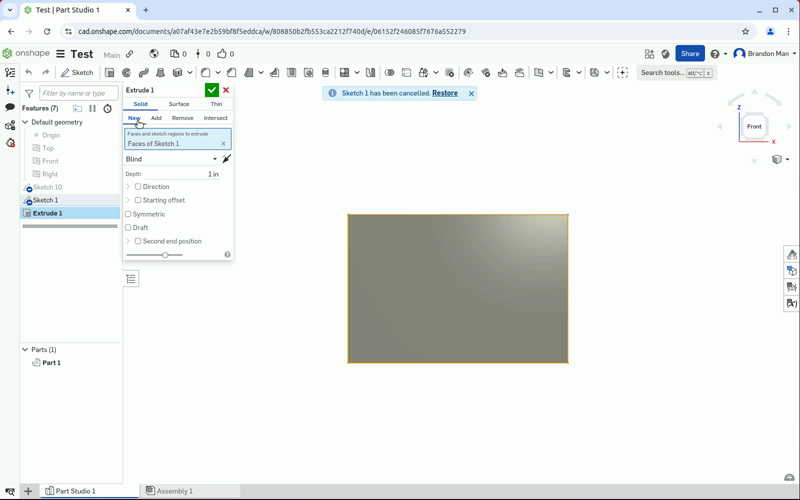
key(tab, 4)
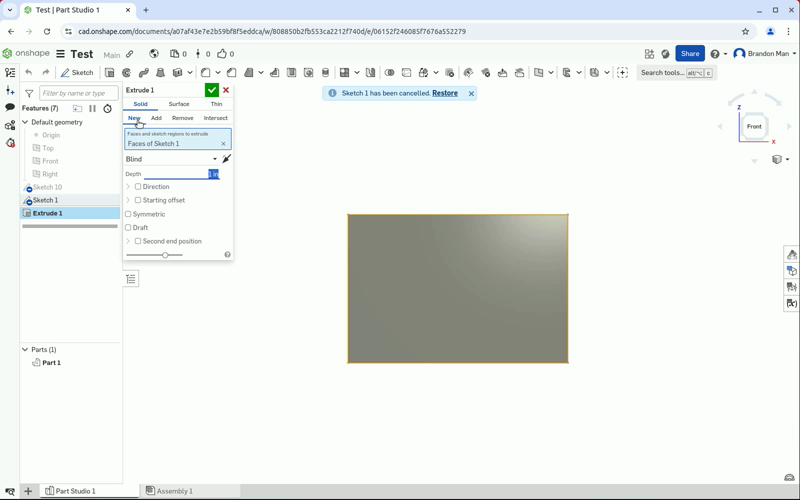
text(7.703)
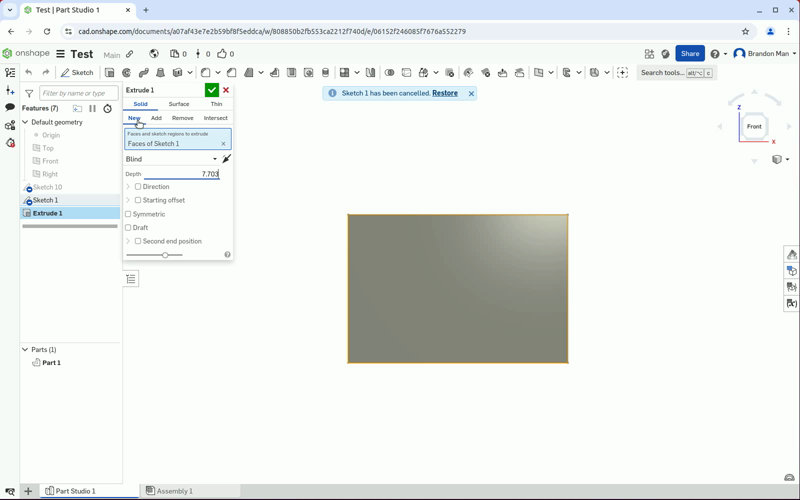
key(enter)
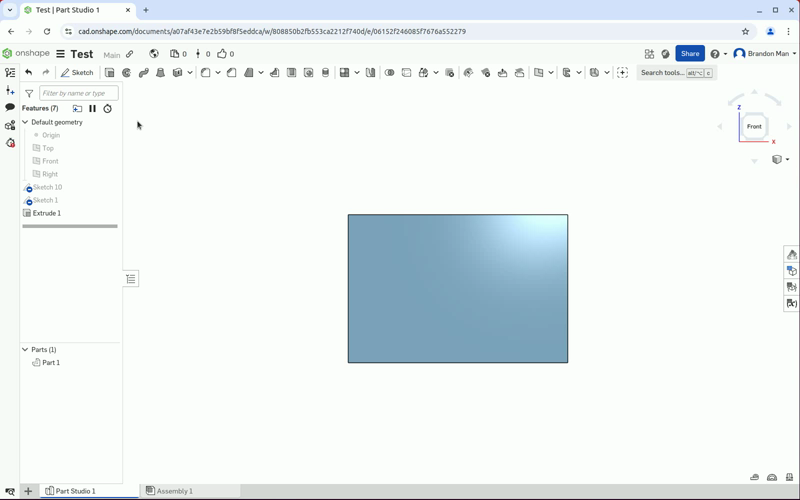
key(shift+h)
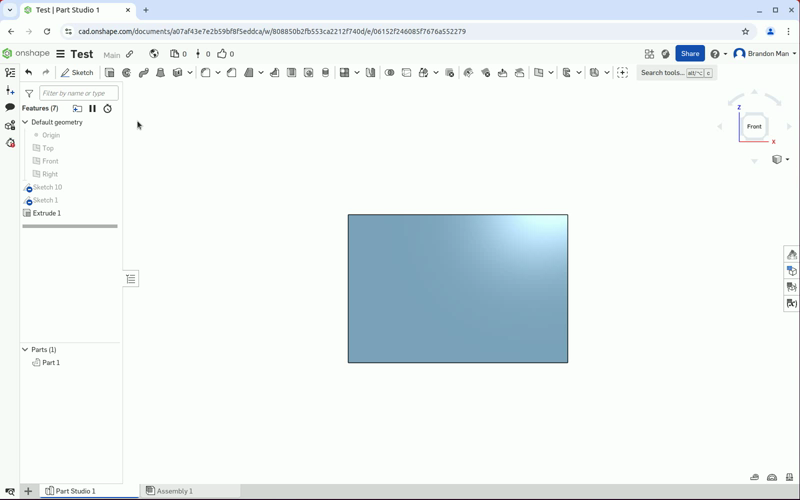
key(shift+h)
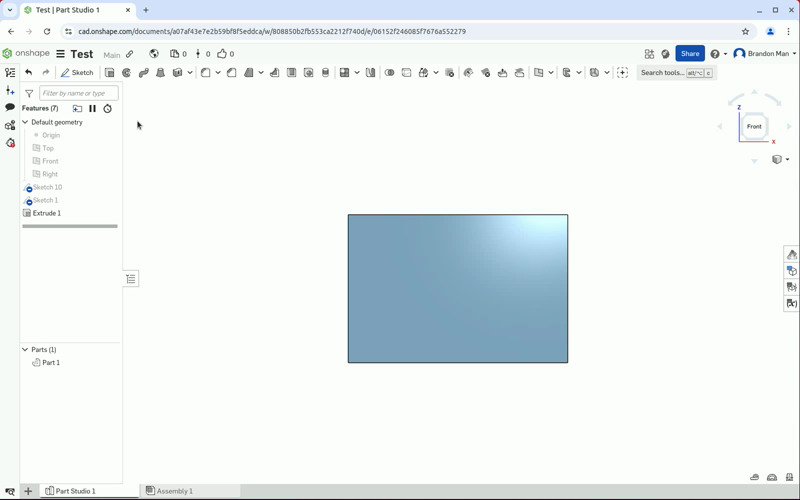
mouse_move(73, 189)
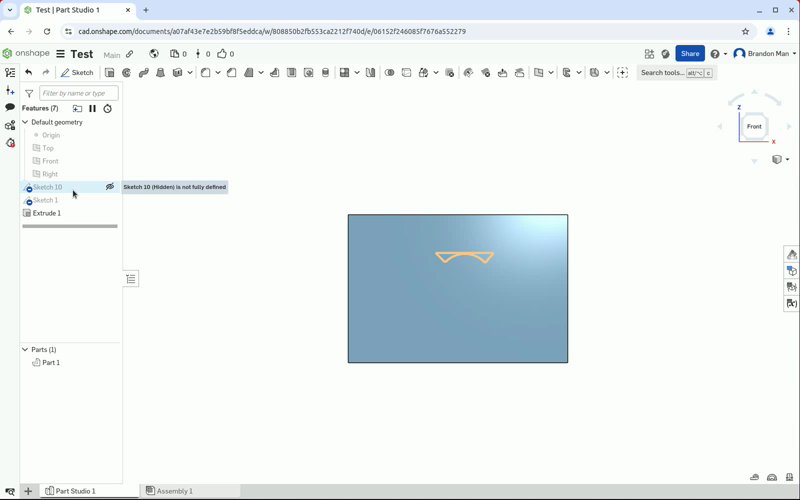
click(73, 189)
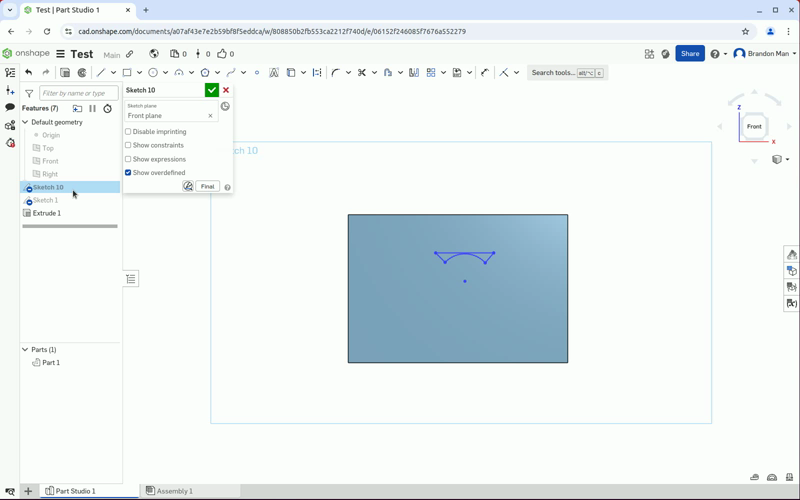
mouse_move(229, 92)
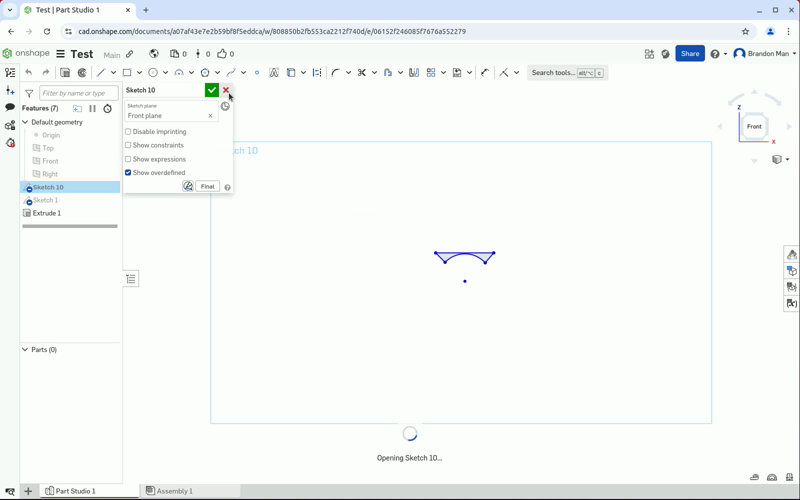
click(229, 92)
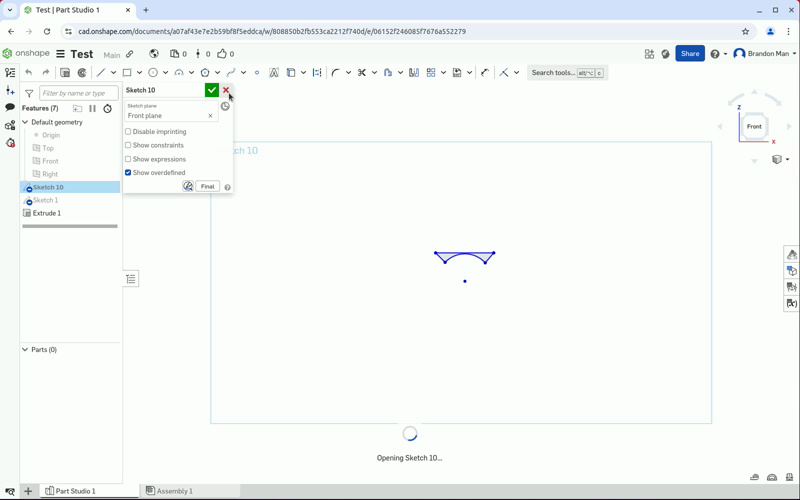
key(shift+s)
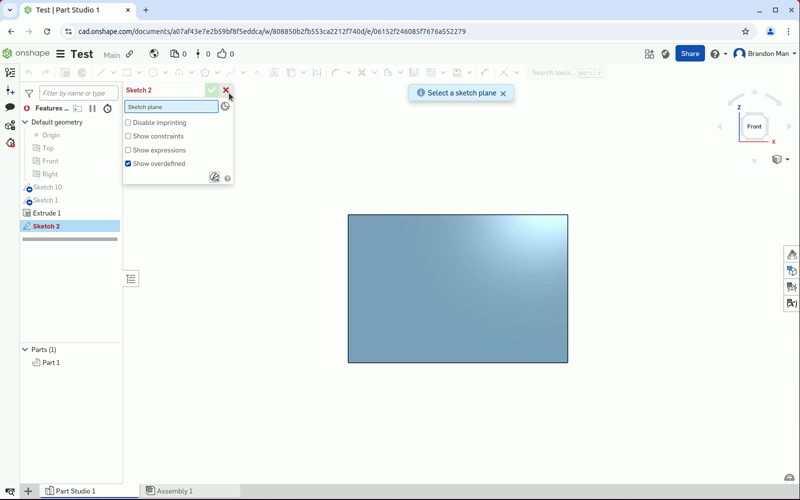
mouse_move(73, 163)
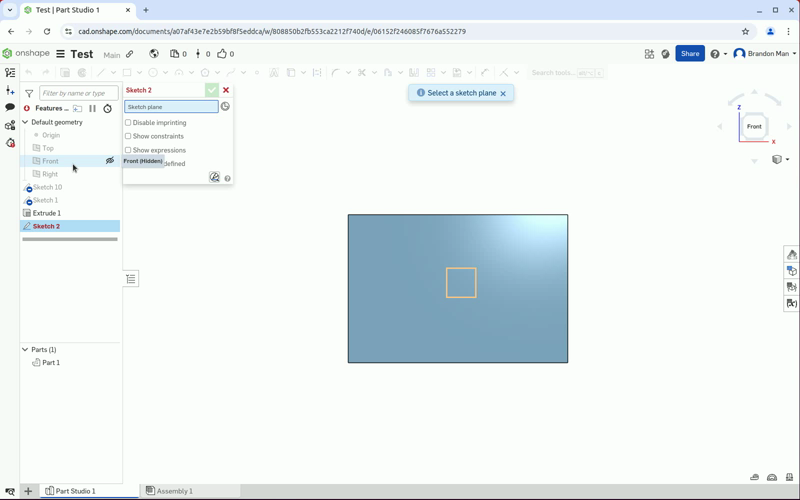
click(73, 163)
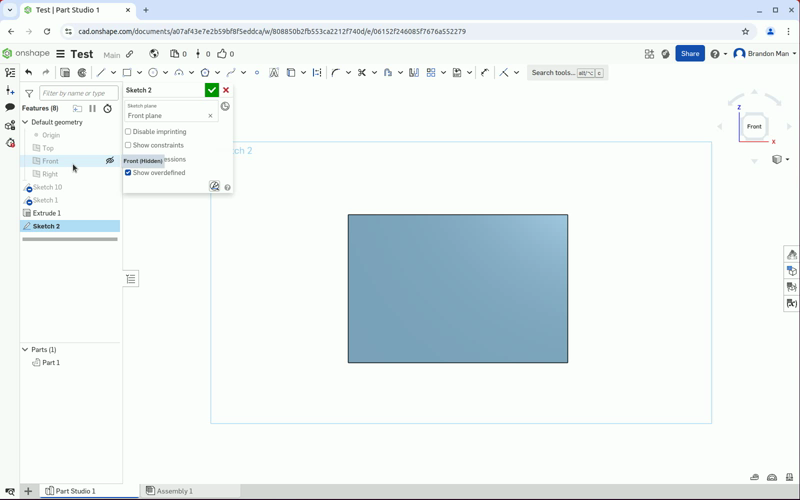
mouse_move(73, 352)
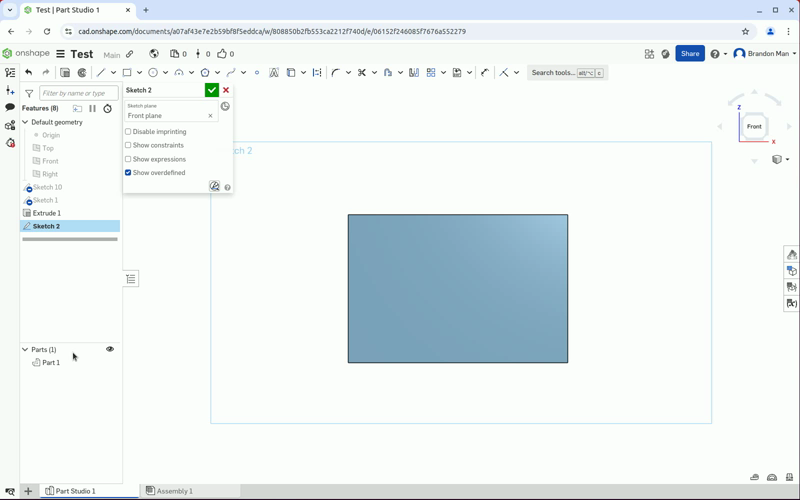
key(y)
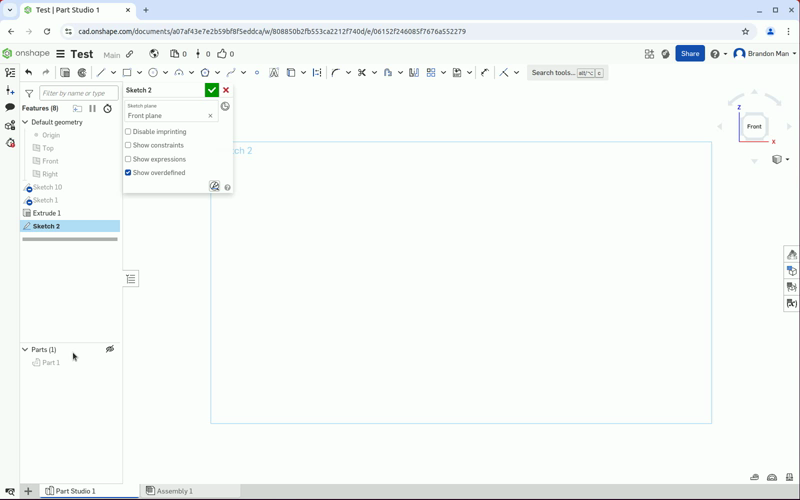
key(l)
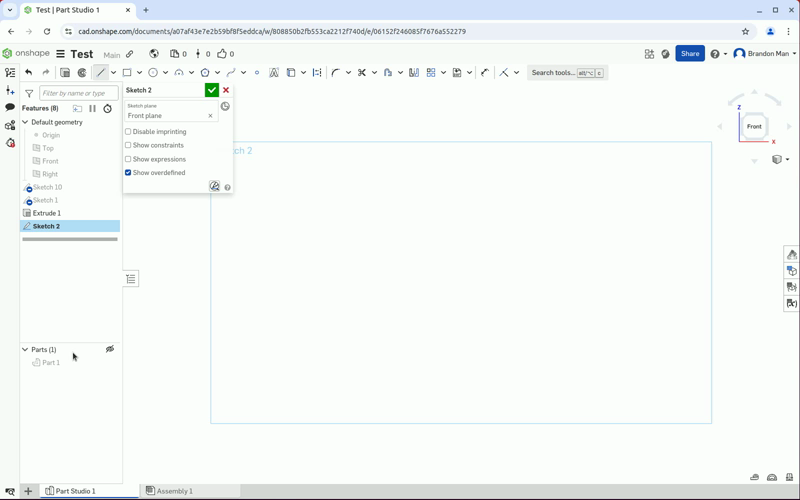
key_down(shift)
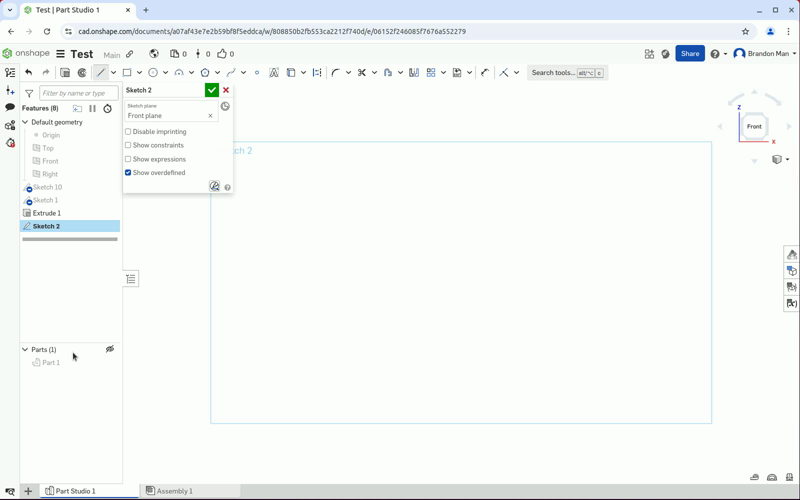
mouse_move(348, 362)
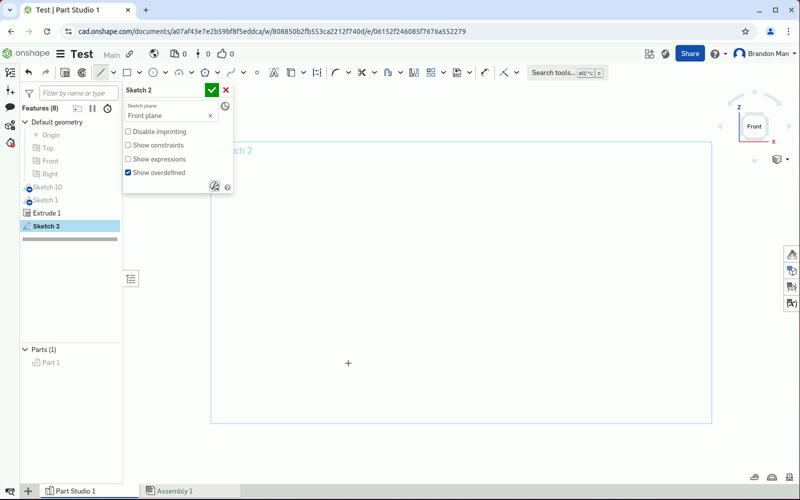
click(348, 362)
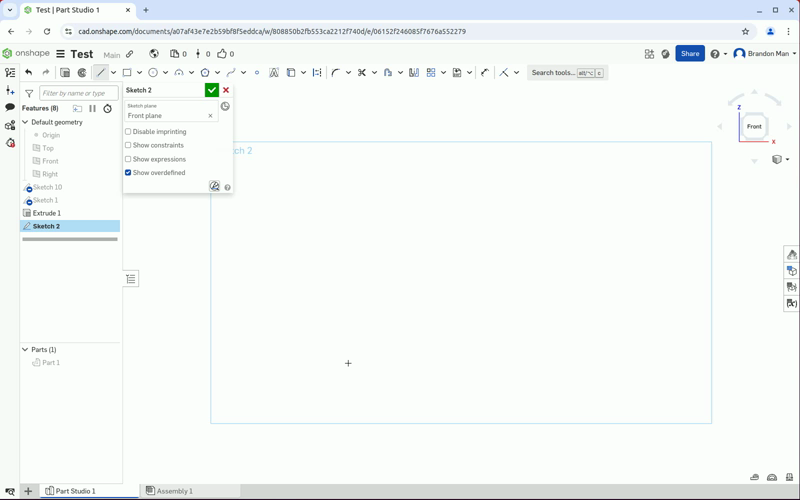
key_up(shift)
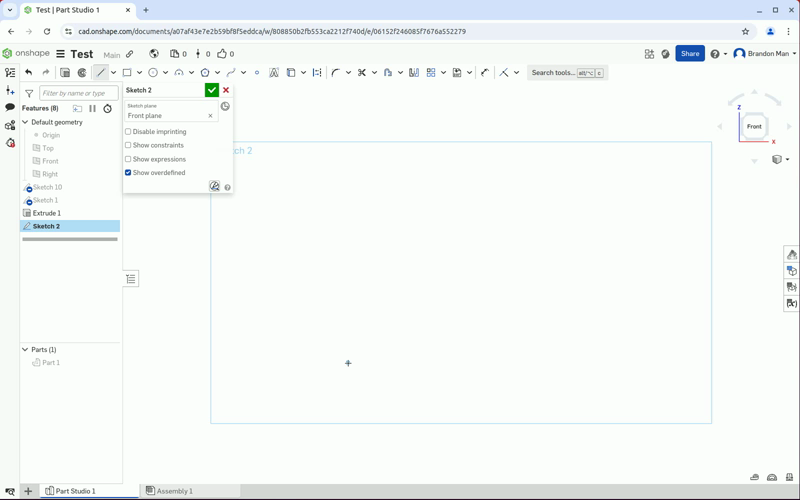
key_down(shift)
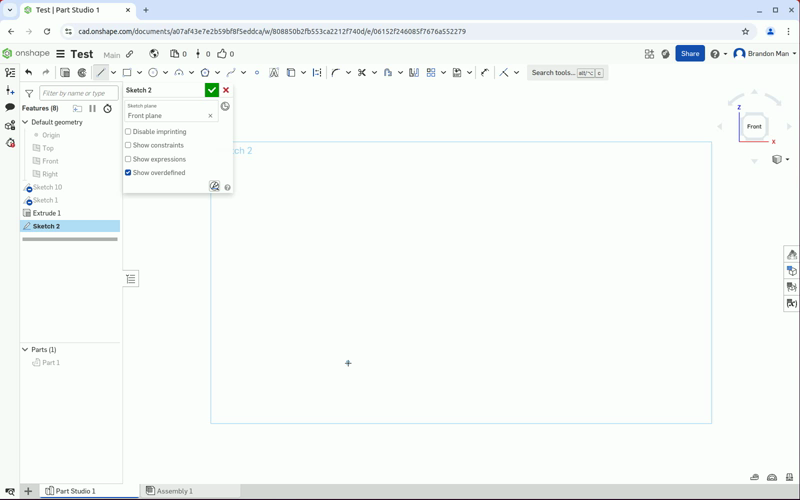
mouse_move(442, 362)
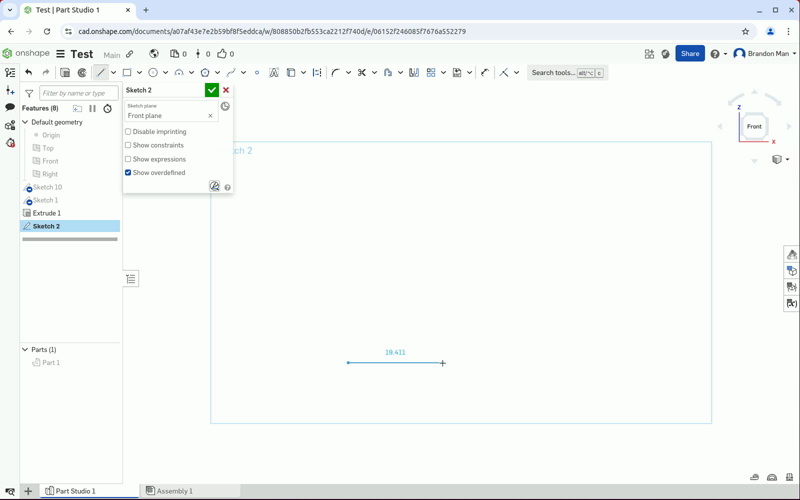
click(442, 362)
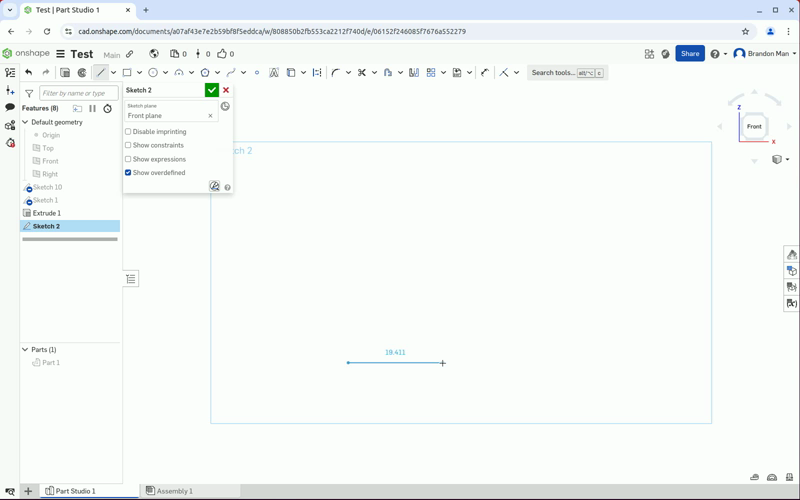
key_up(shift)
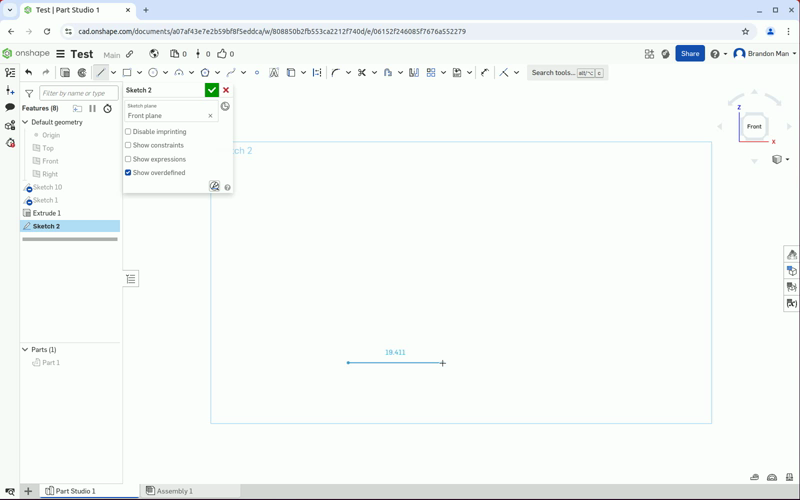
key_down(shift)
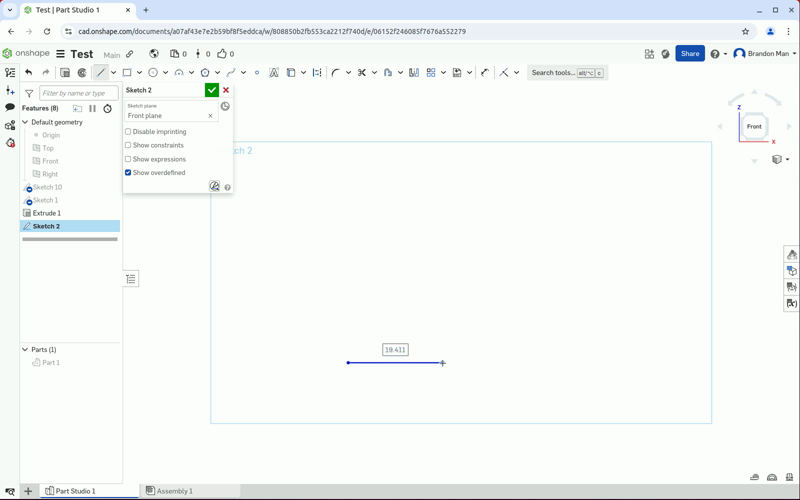
mouse_move(384, 213)
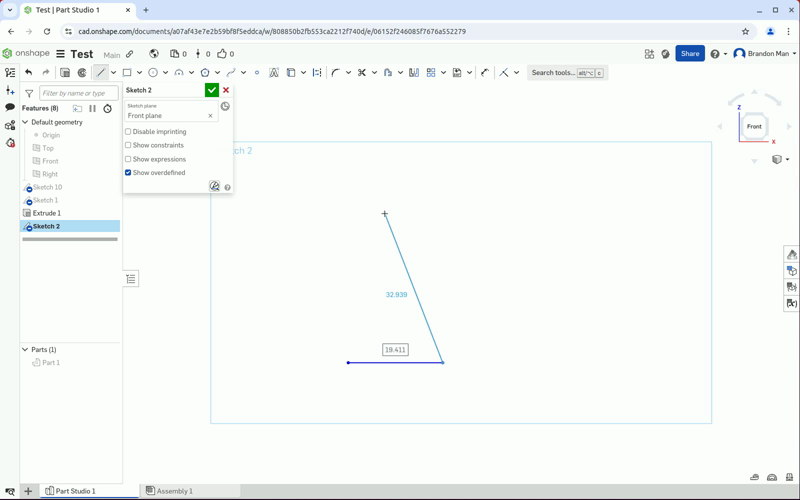
click(384, 213)
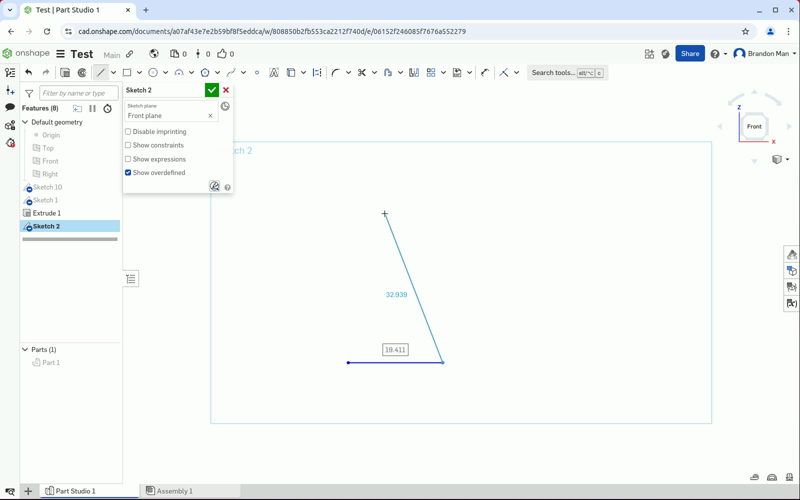
key_up(shift)
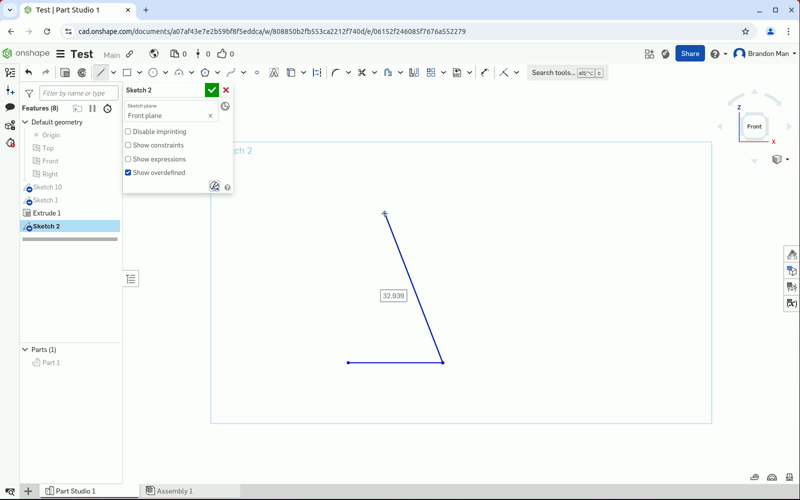
key_down(shift)
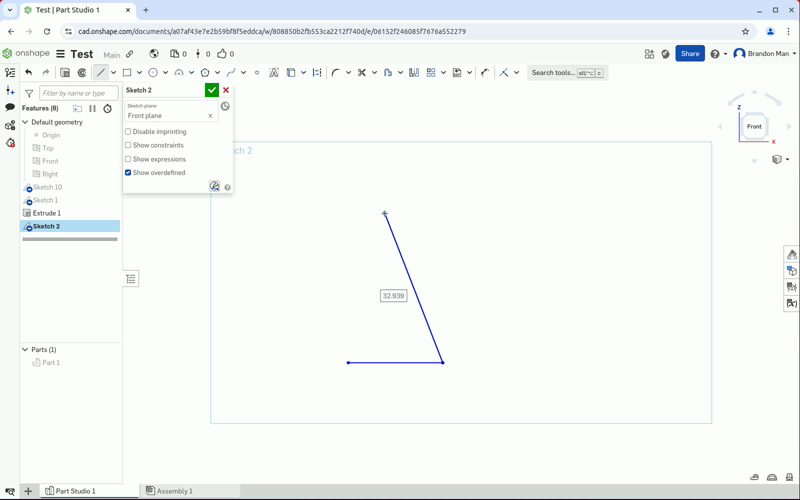
mouse_move(414, 213)
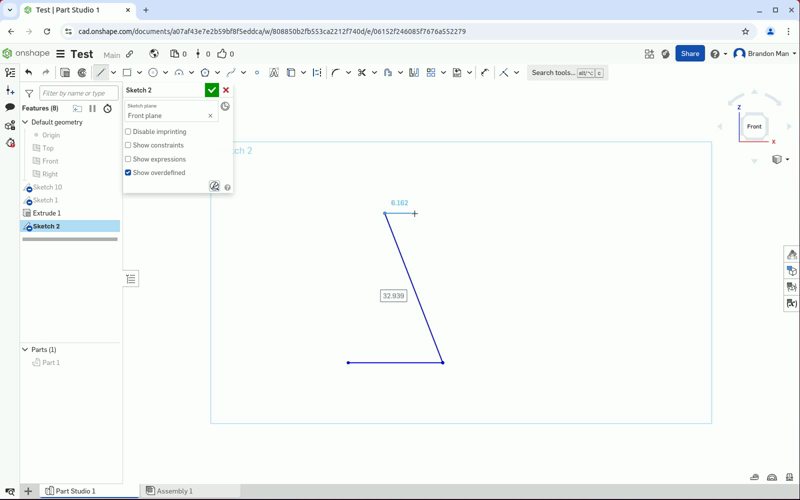
mouse_move(348, 213)
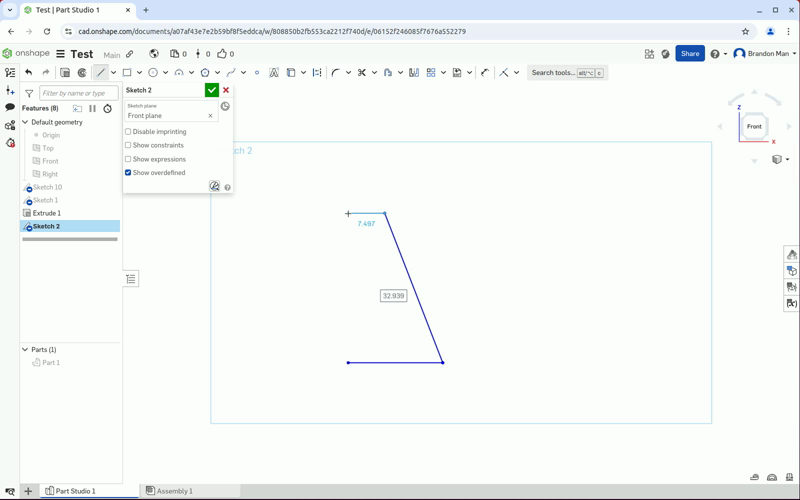
click(348, 213)
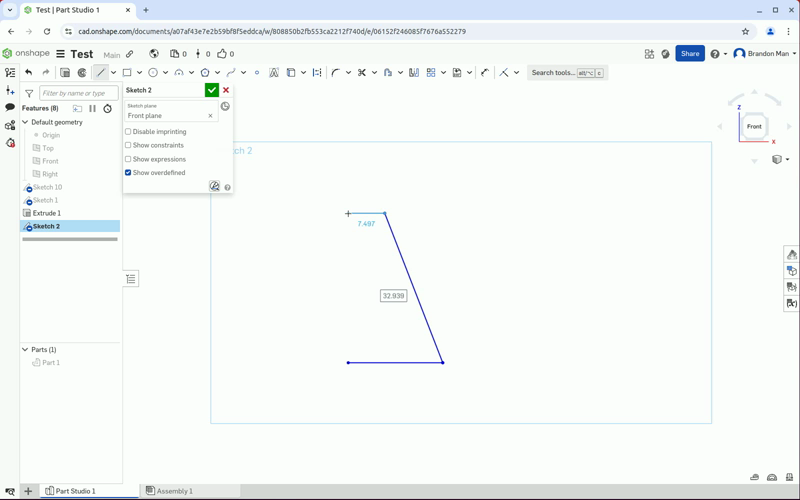
key_up(shift)
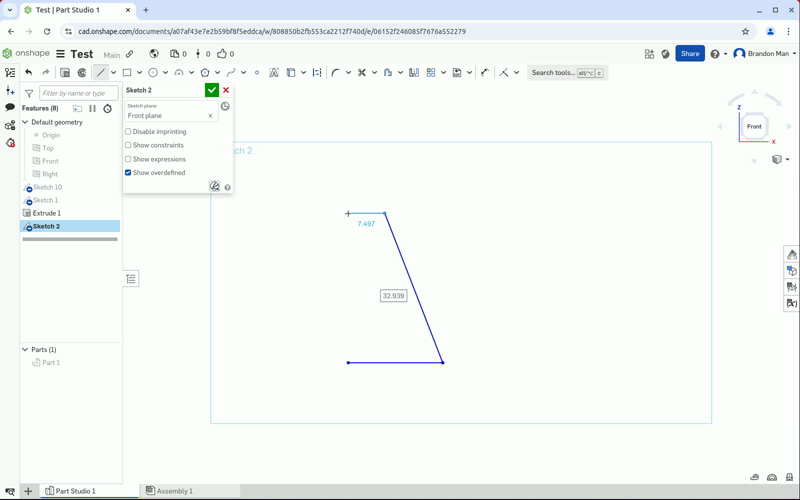
key_down(shift)
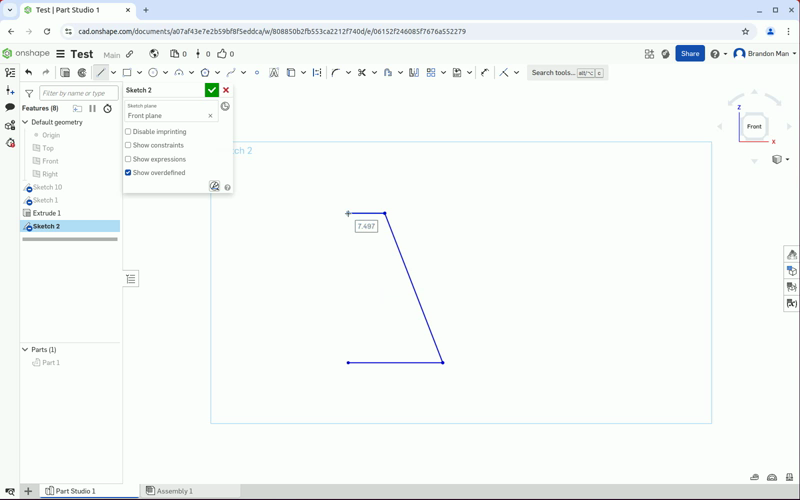
mouse_move(348, 362)
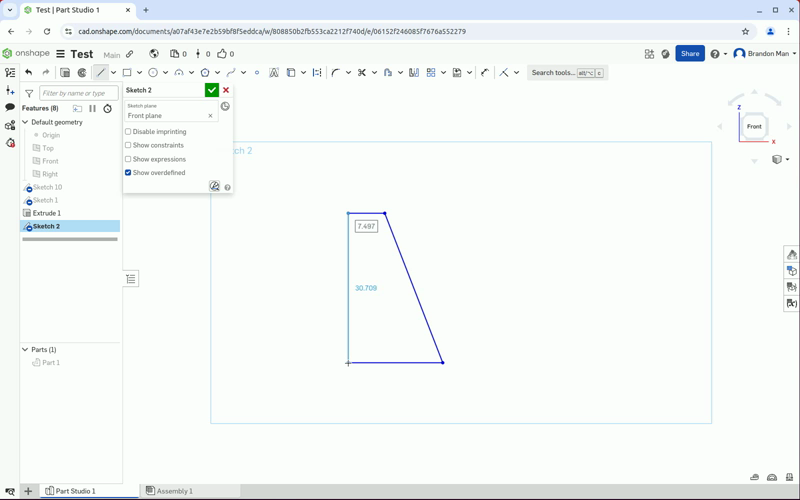
key_up(shift)
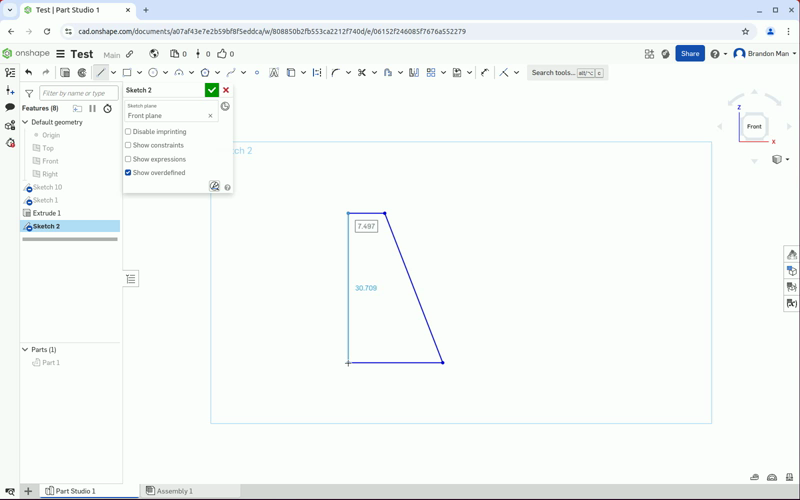
click(348, 362)
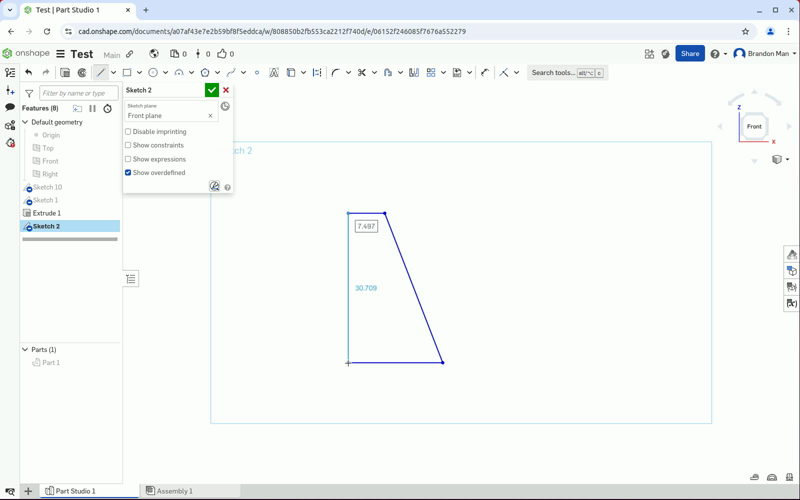
key(esc)
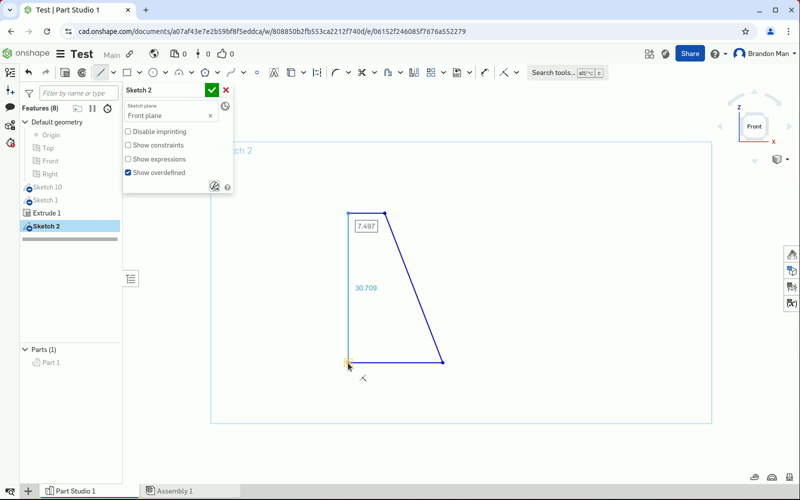
mouse_move(392, 304)
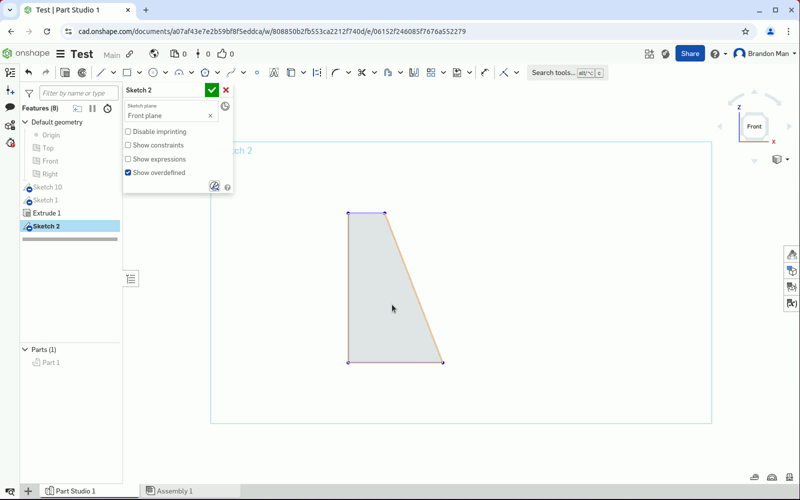
click(392, 304)
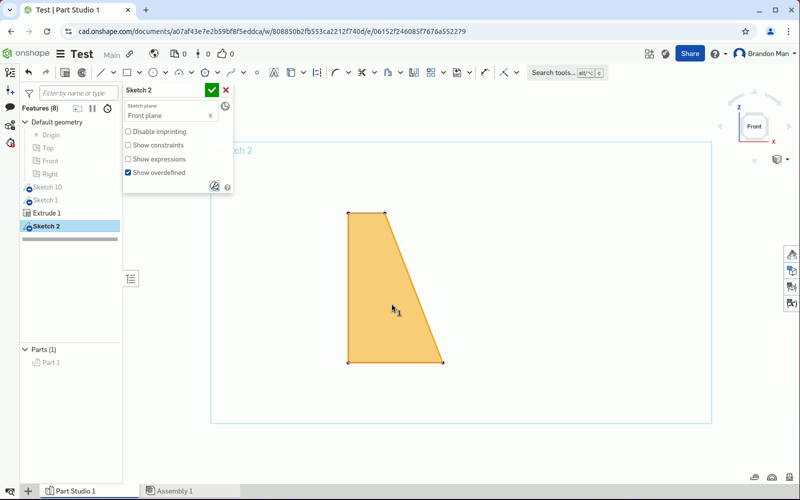
mouse_move(73, 352)
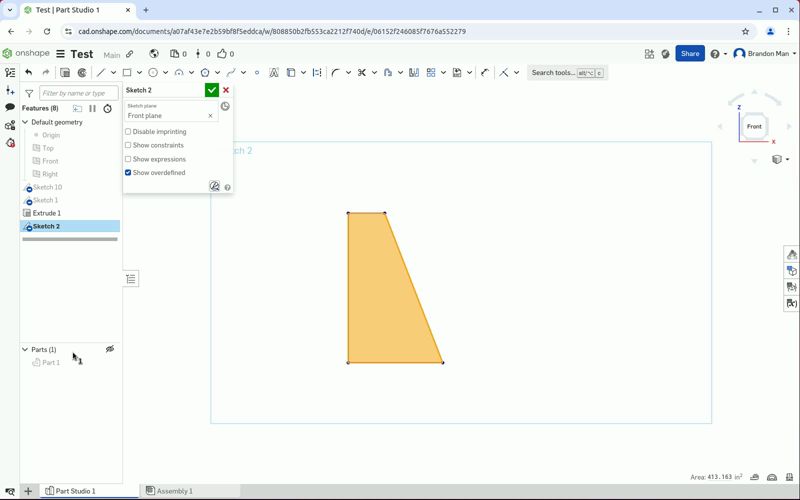
key(shift+y)
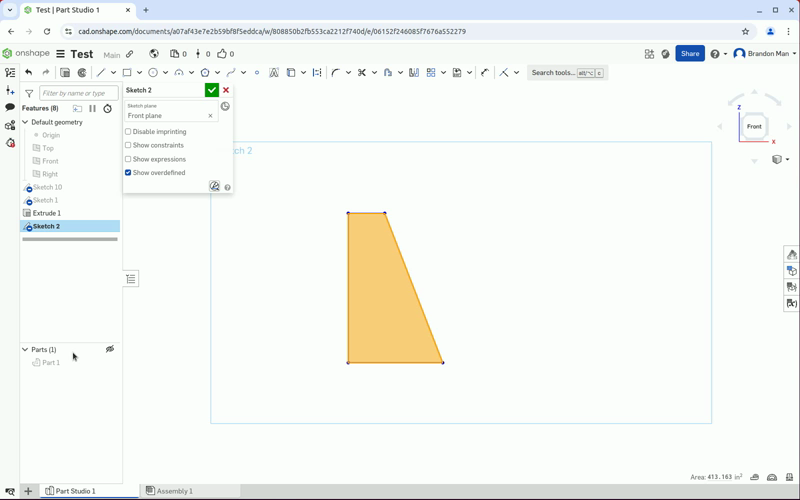
key(shift+e)
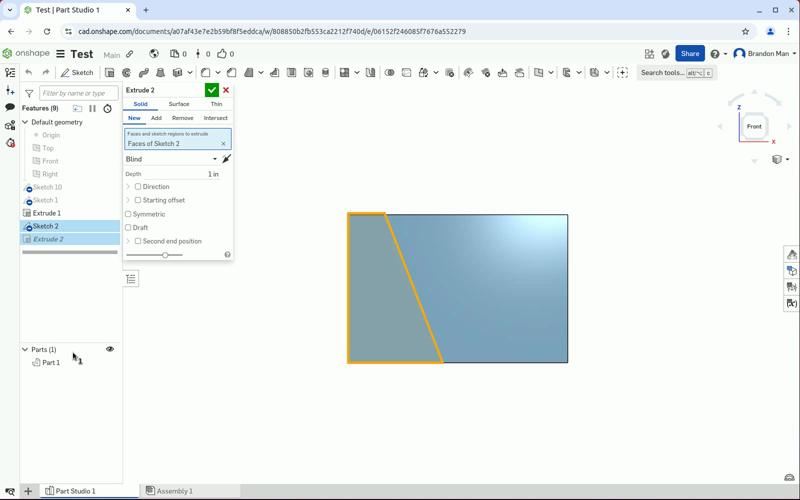
mouse_move(143, 106)
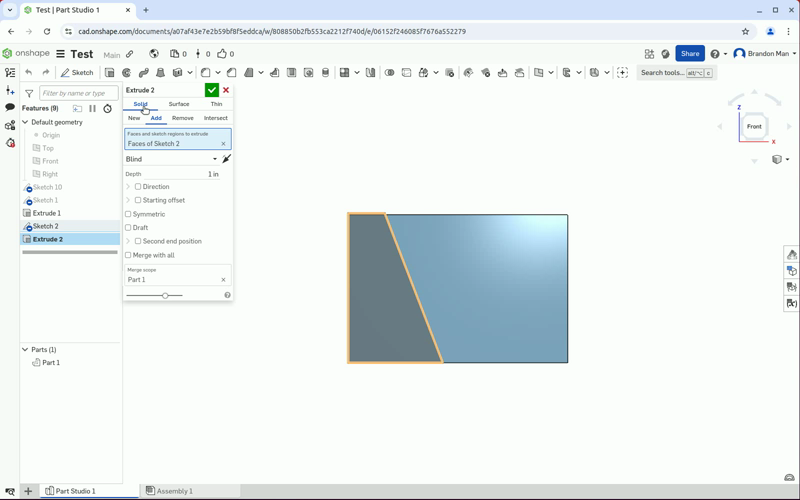
click(143, 106)
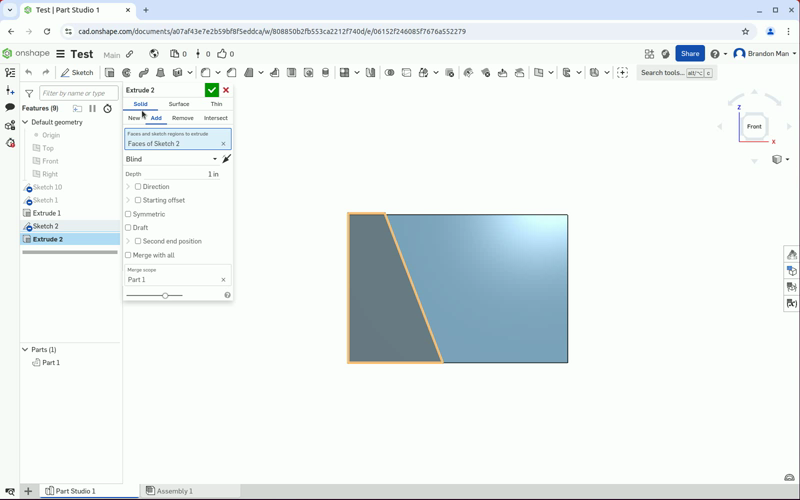
mouse_move(137, 120)
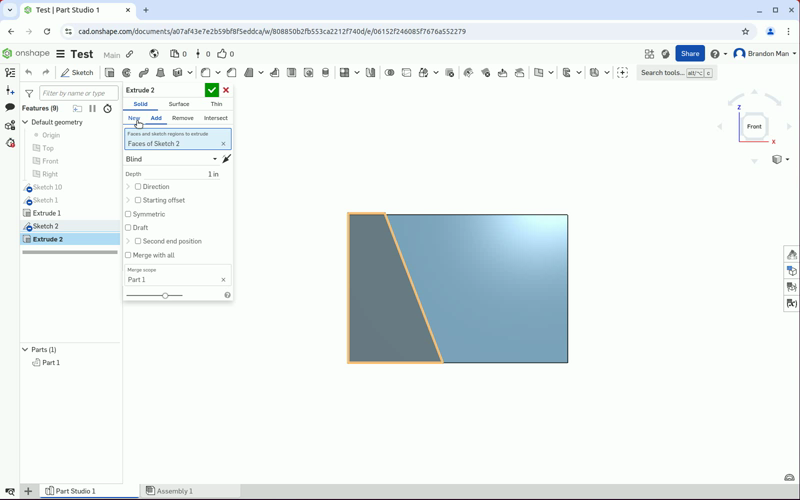
click(137, 120)
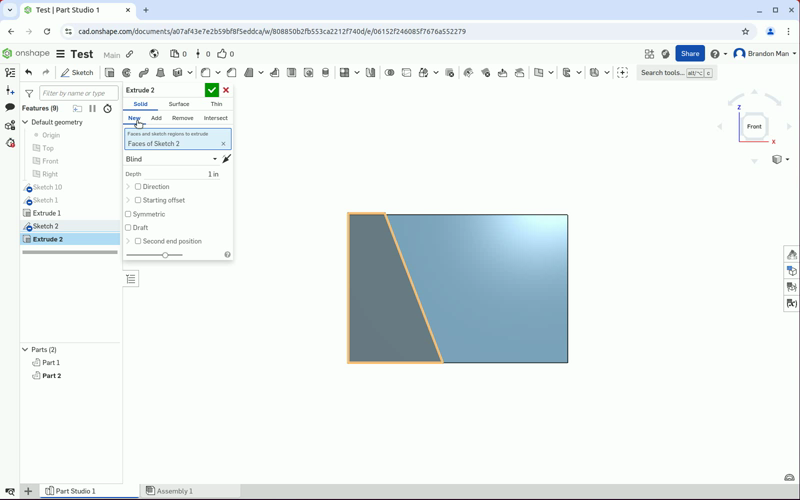
key(tab, 4)
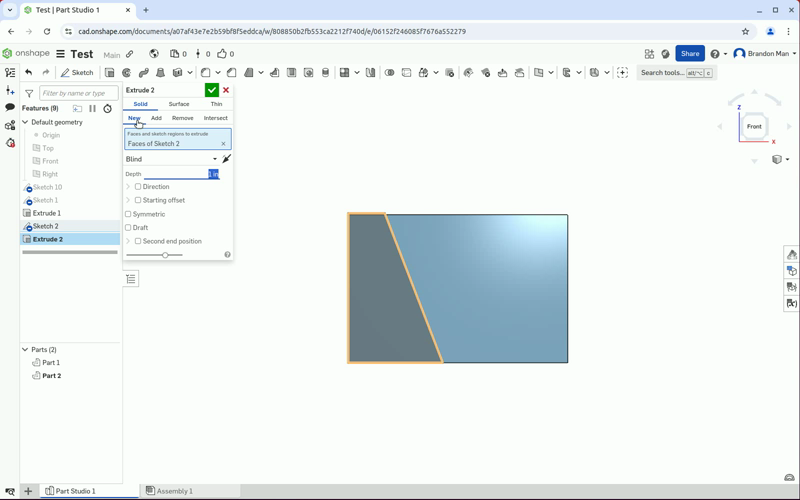
text(12.517)
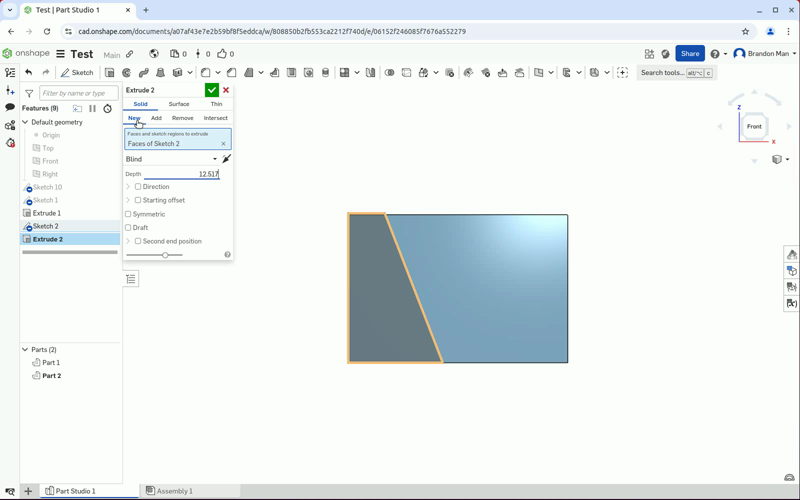
key(enter)
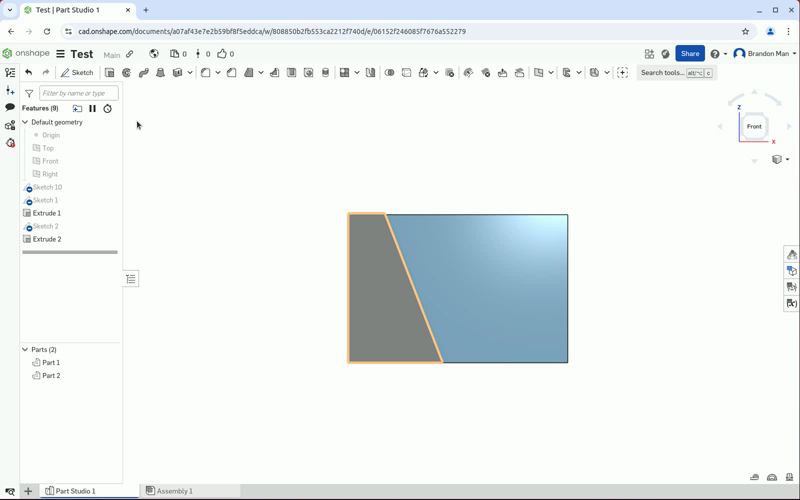
key(shift+h)
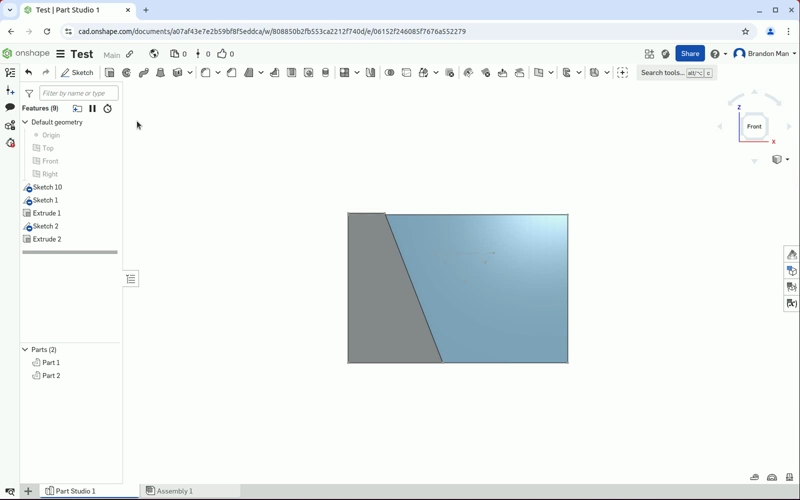
key(shift+h)
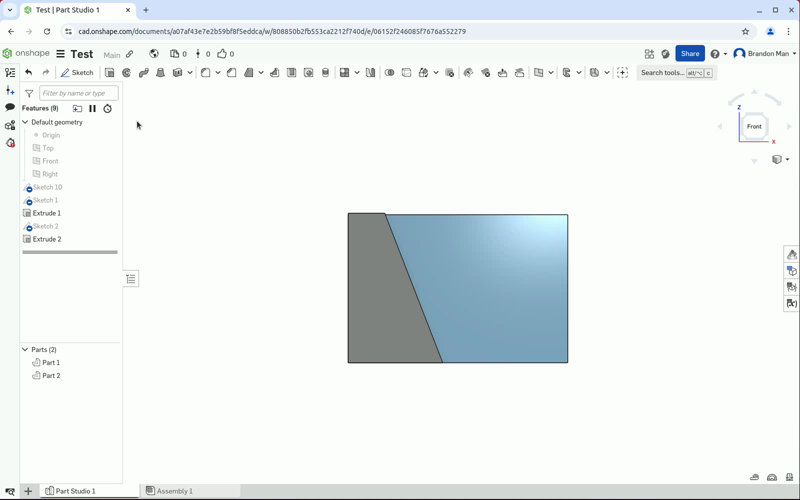
mouse_move(73, 189)
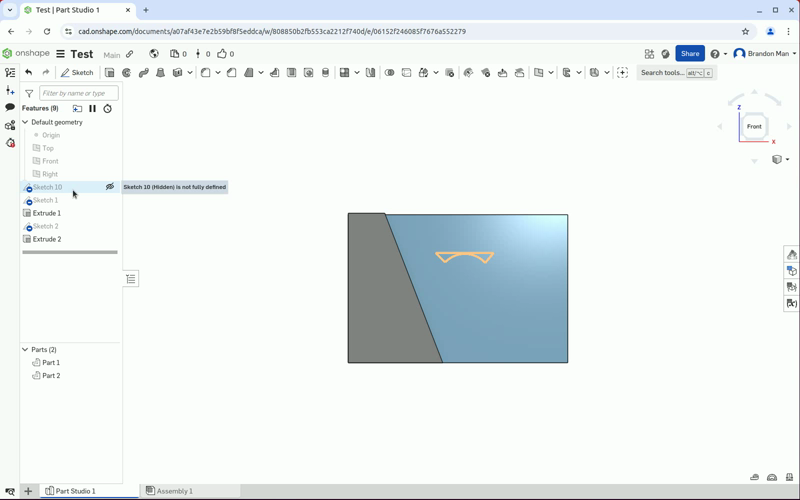
click(73, 189)
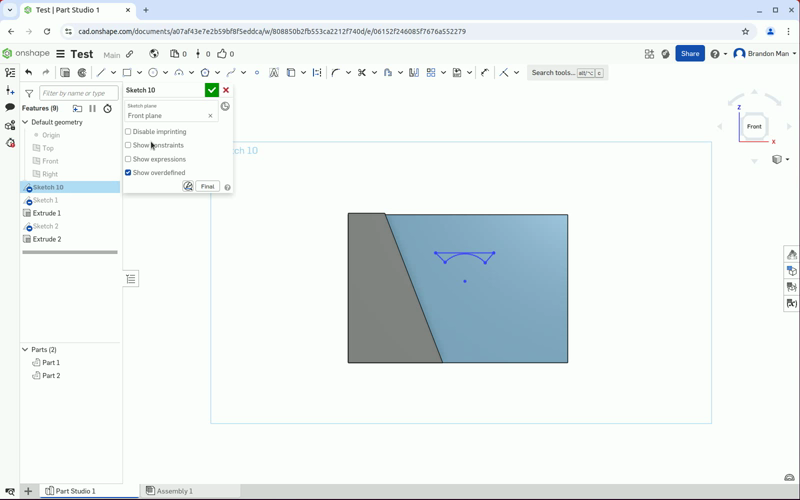
mouse_move(229, 92)
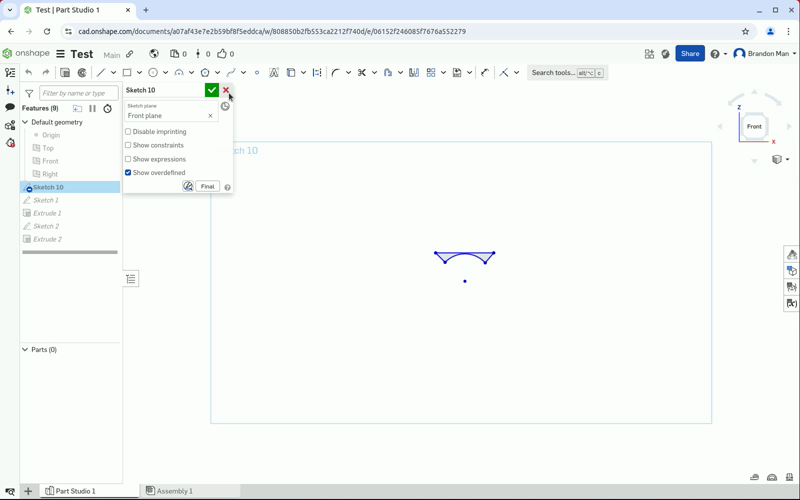
click(229, 92)
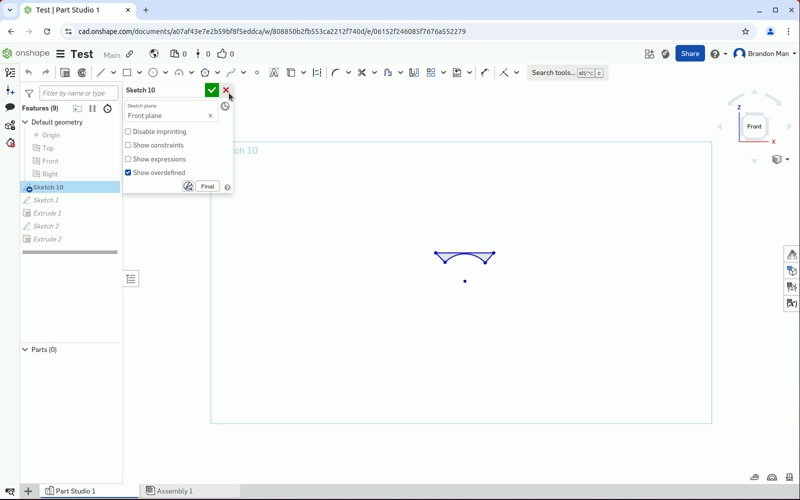
key(shift+s)
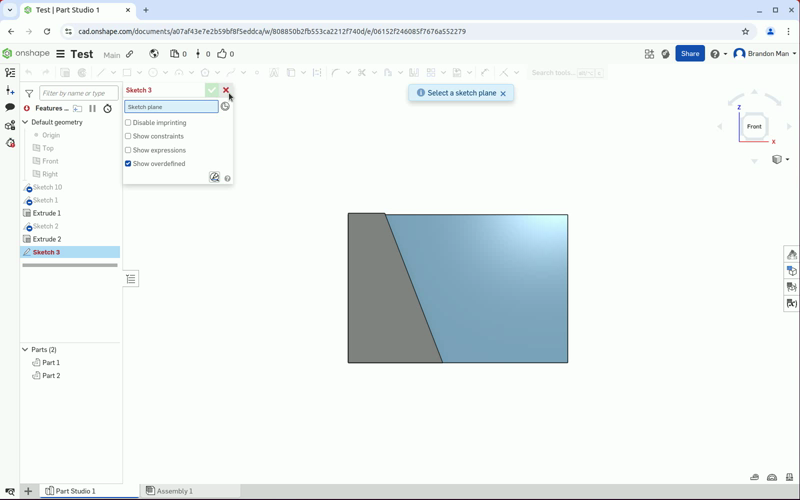
mouse_move(73, 163)
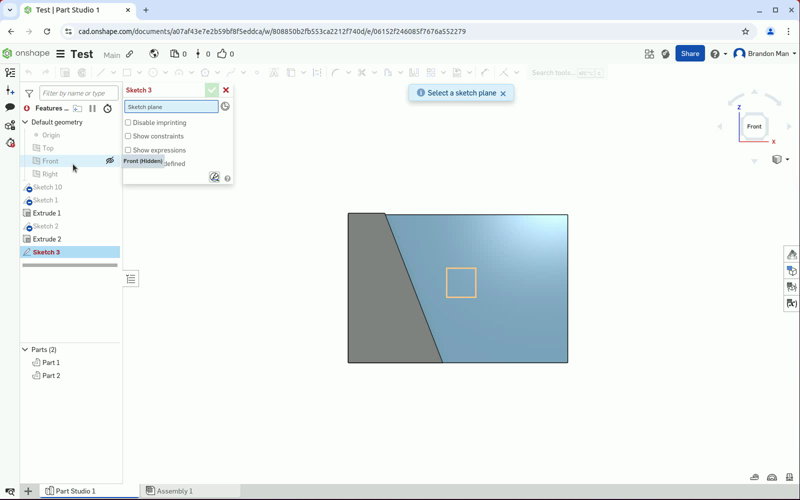
click(73, 163)
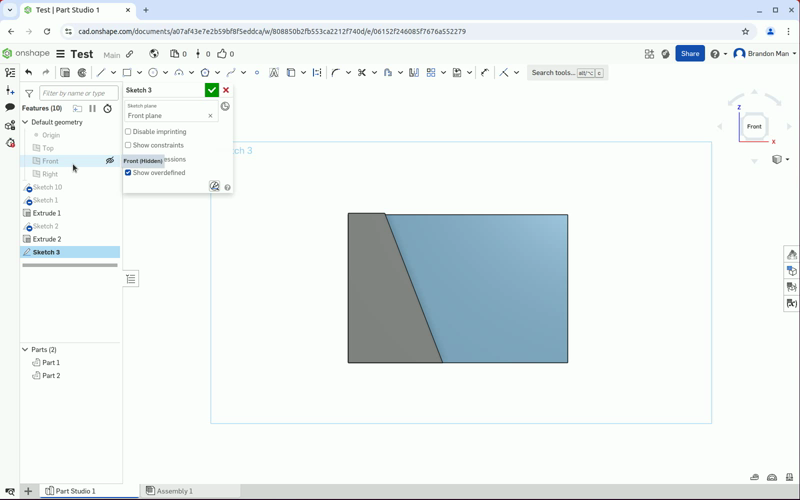
mouse_move(73, 352)
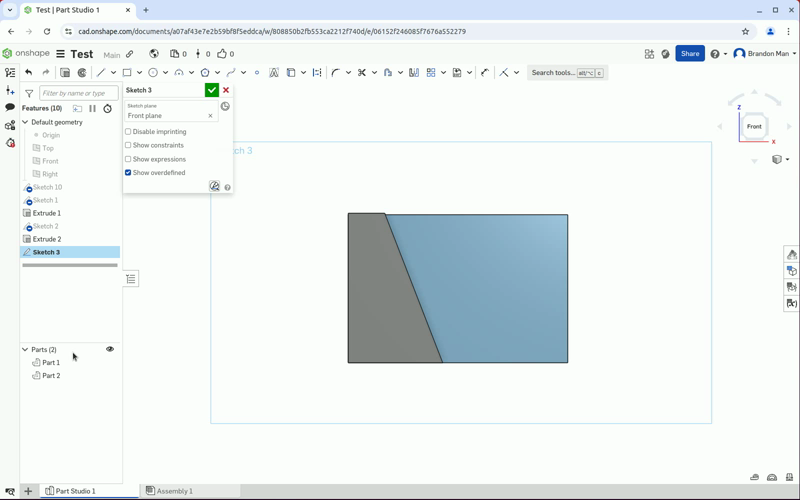
key(y)
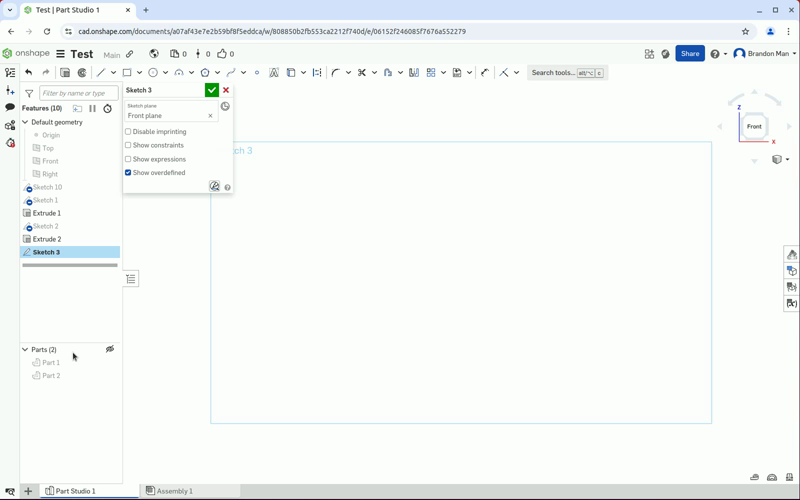
key(l)
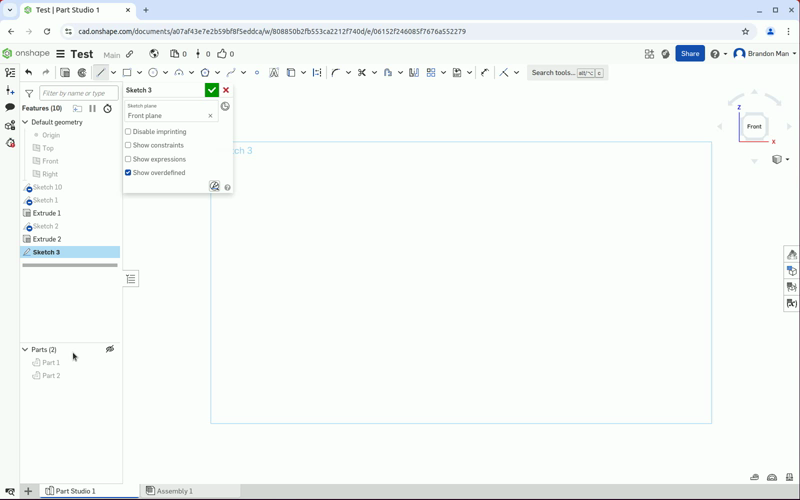
key_down(shift)
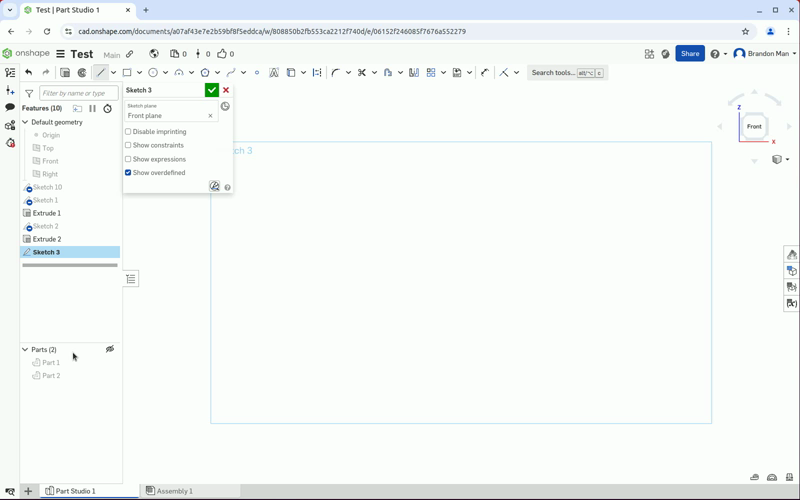
mouse_move(500, 362)
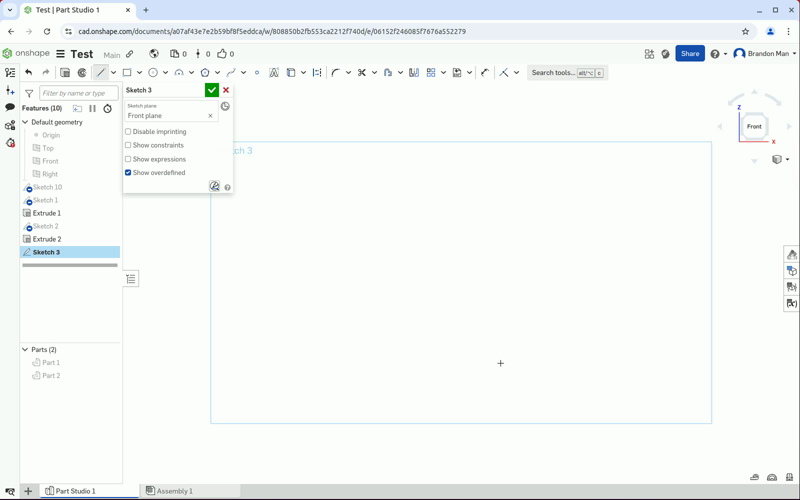
click(500, 362)
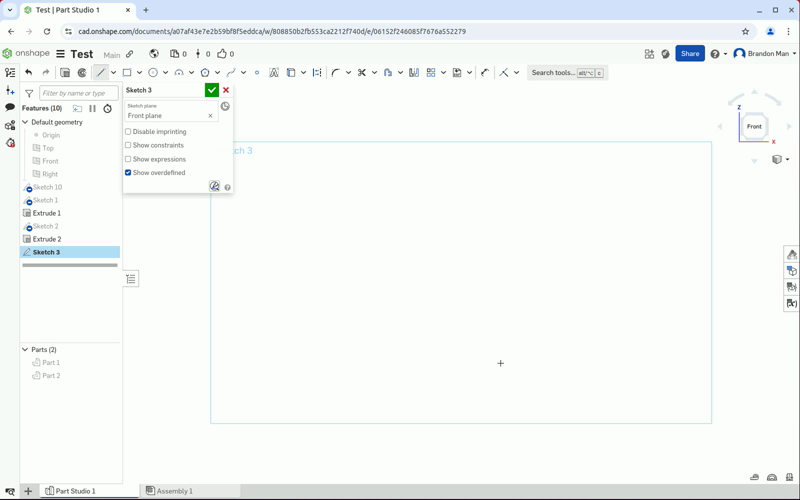
key_up(shift)
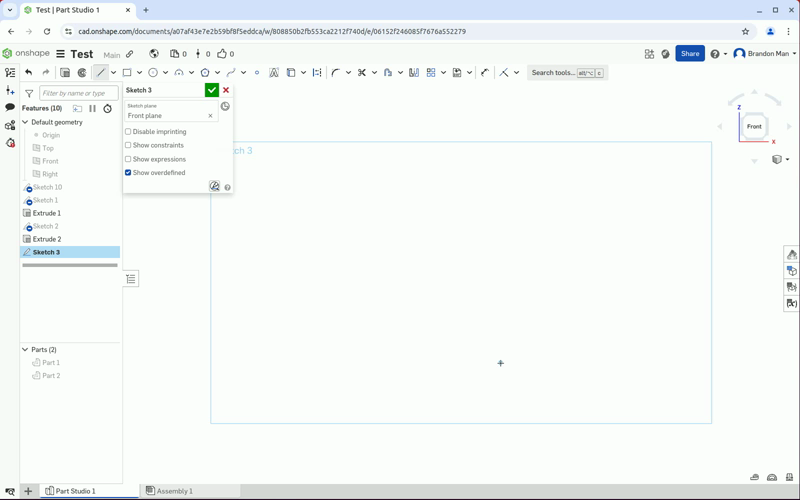
key_down(shift)
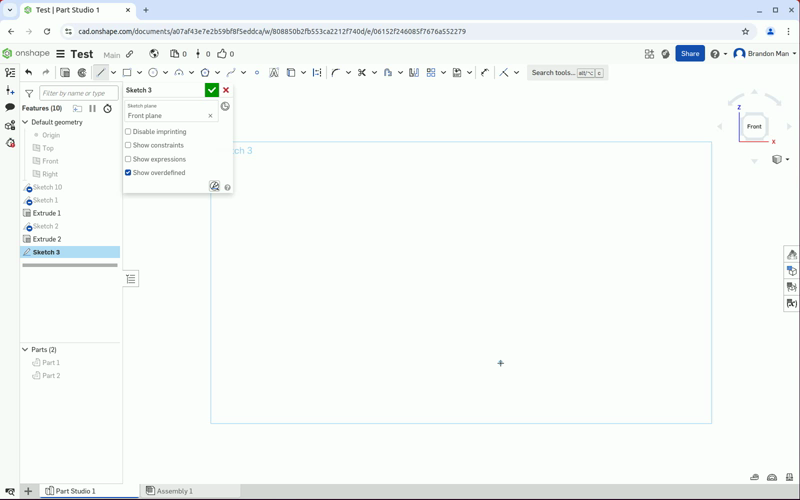
mouse_move(568, 362)
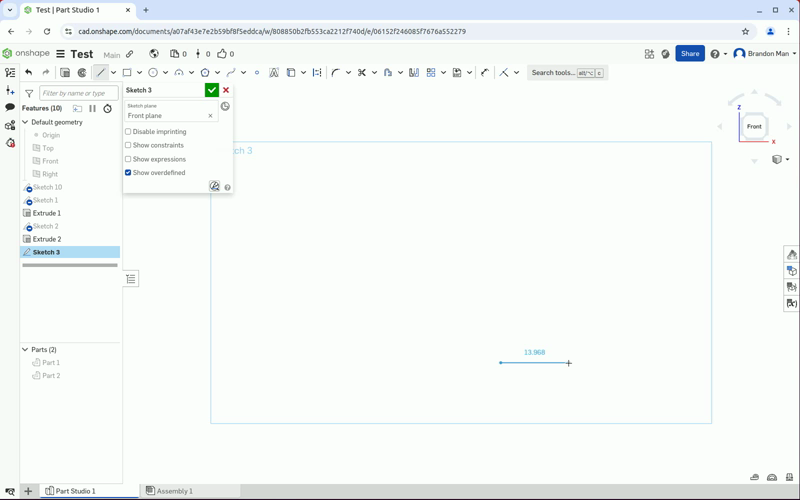
click(568, 362)
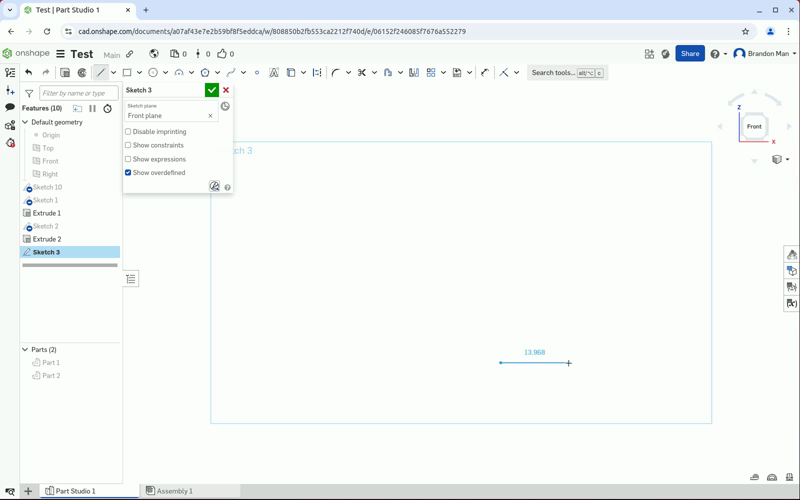
key_up(shift)
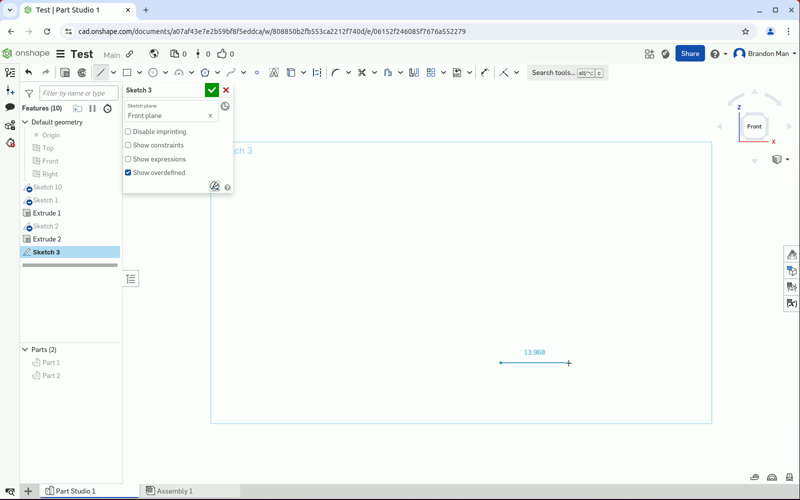
key_down(shift)
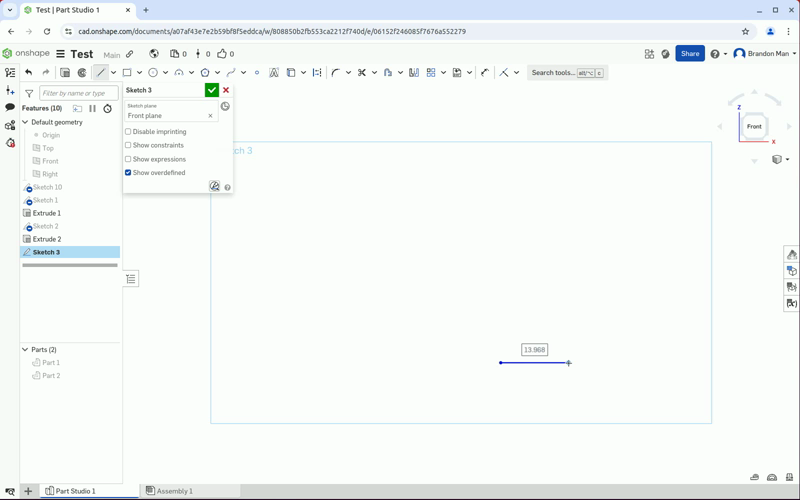
mouse_move(568, 213)
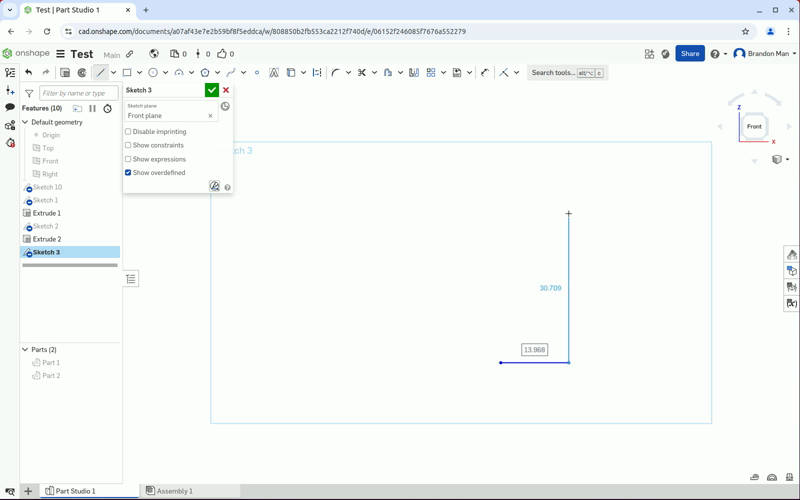
click(568, 213)
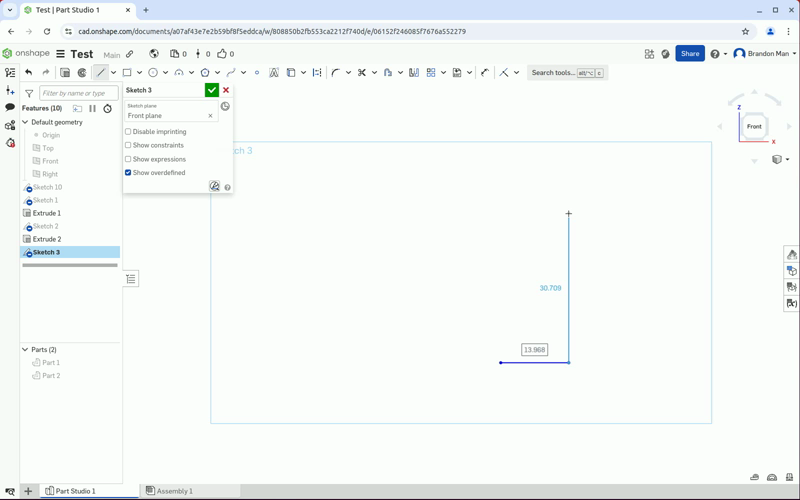
key_up(shift)
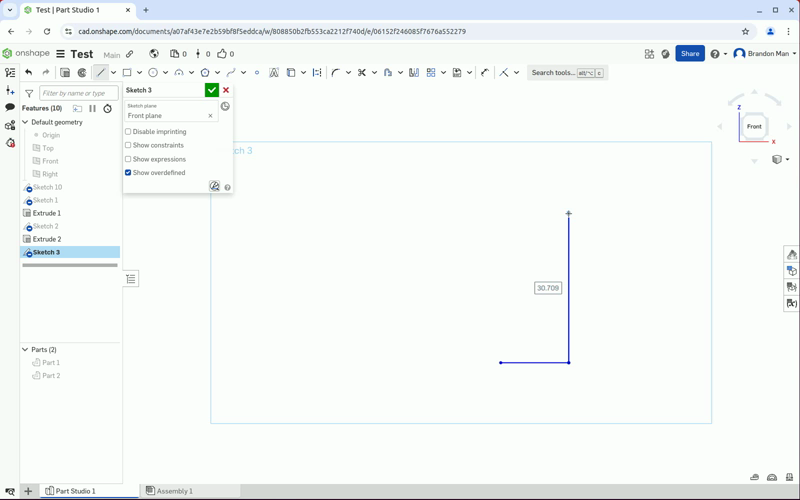
key_down(shift)
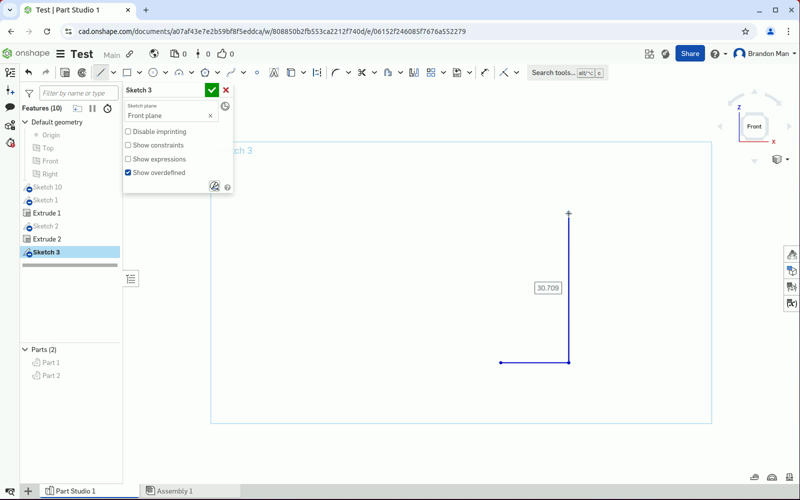
mouse_move(589, 213)
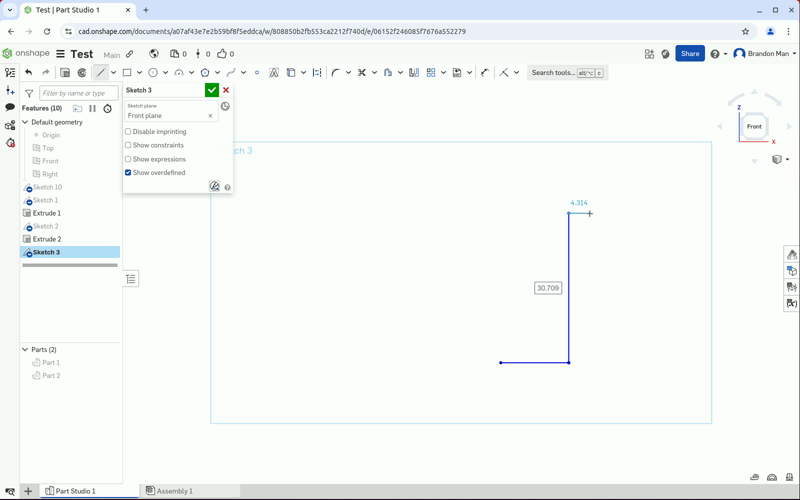
mouse_move(532, 213)
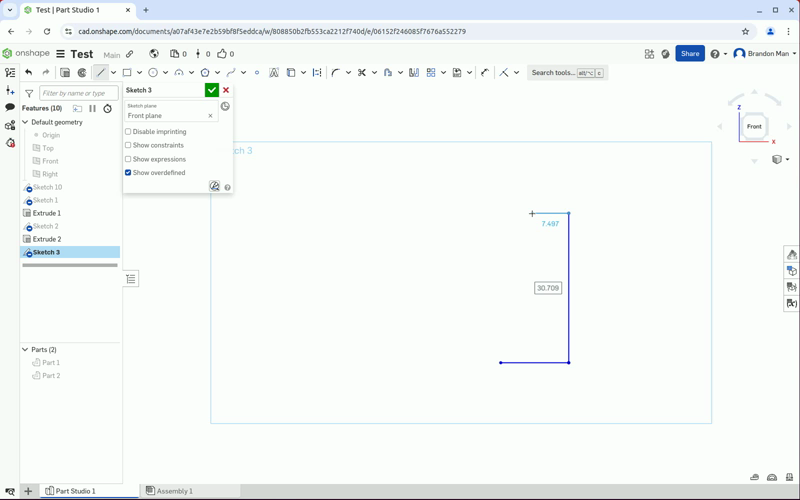
click(532, 213)
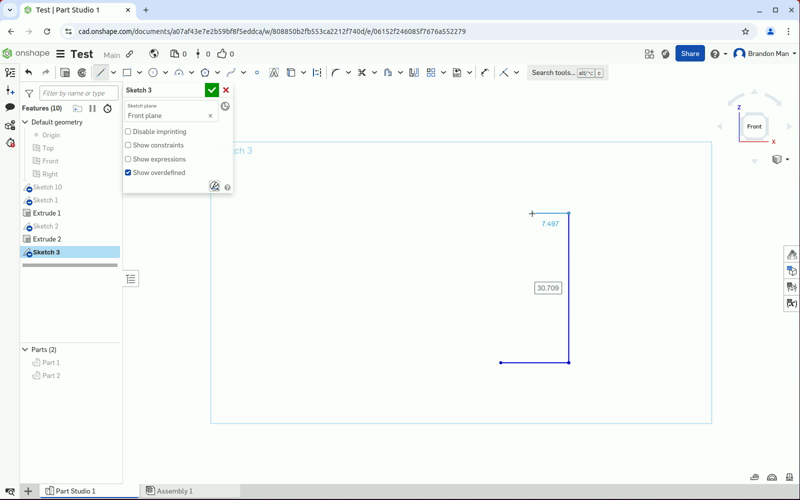
key_up(shift)
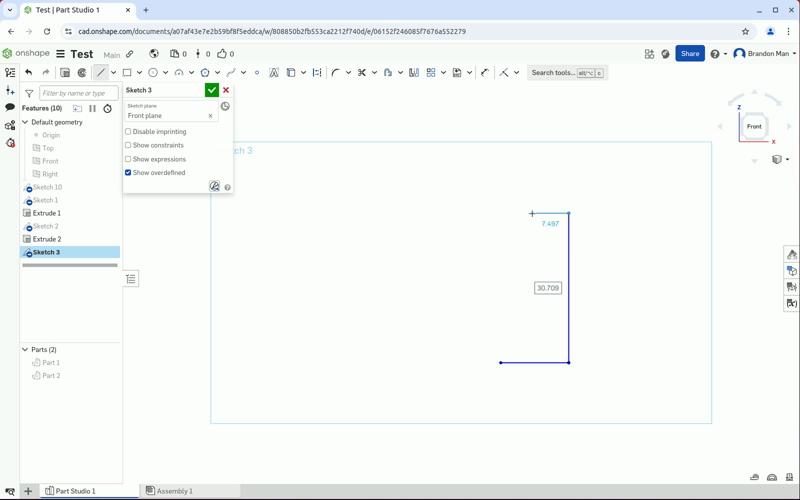
key_down(shift)
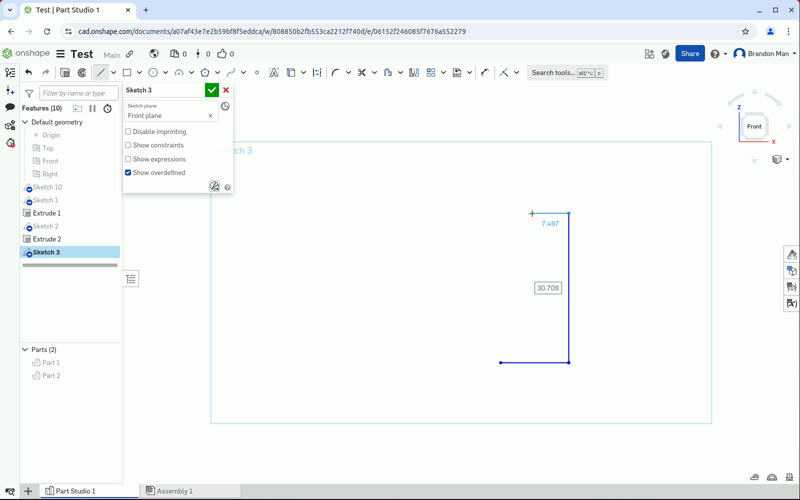
mouse_move(500, 362)
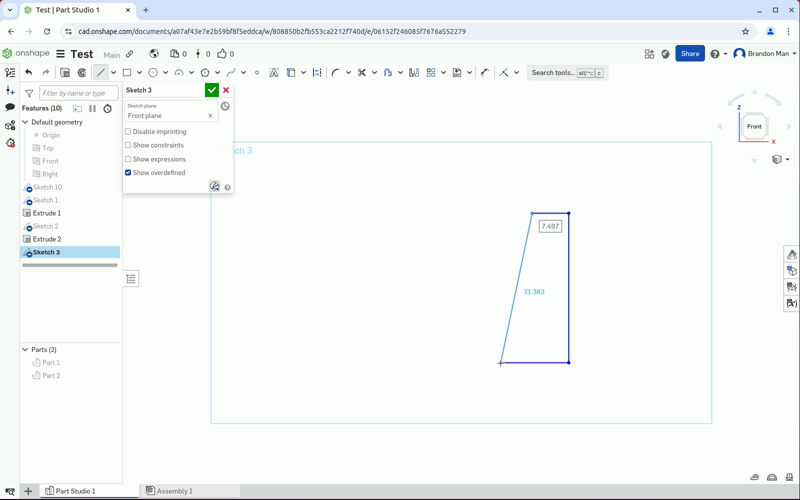
key_up(shift)
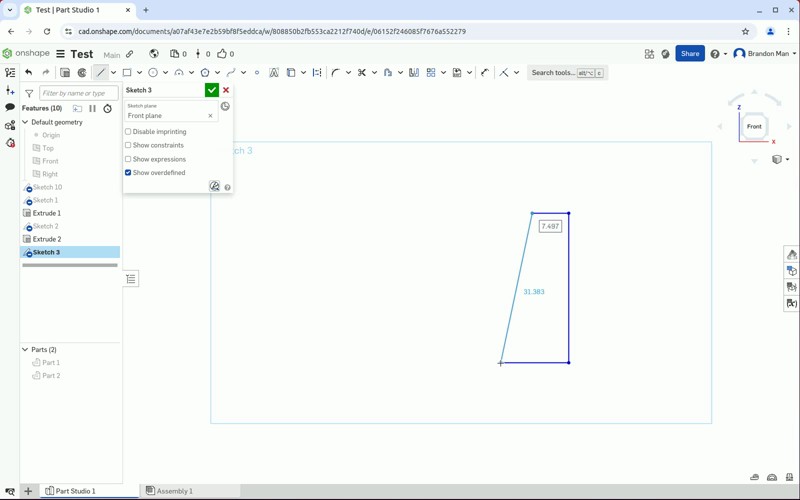
click(500, 362)
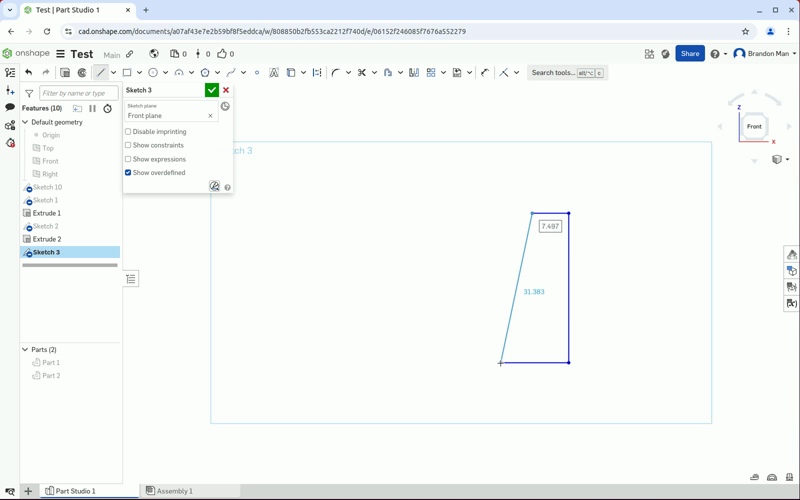
key(esc)
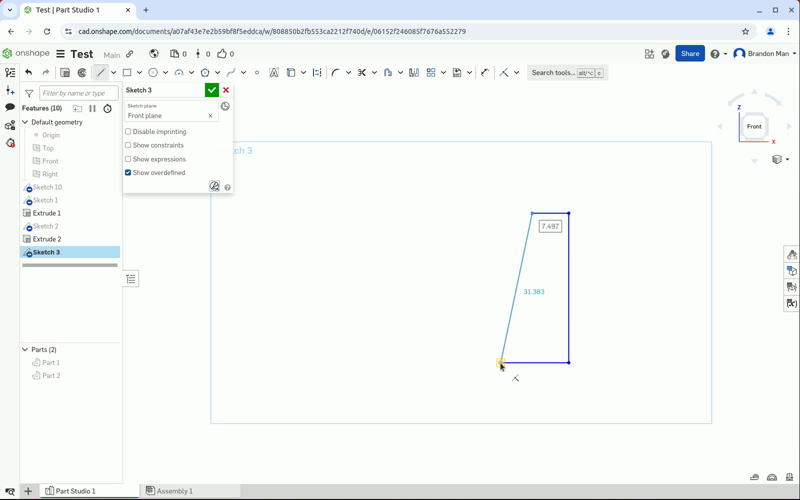
mouse_move(511, 350)
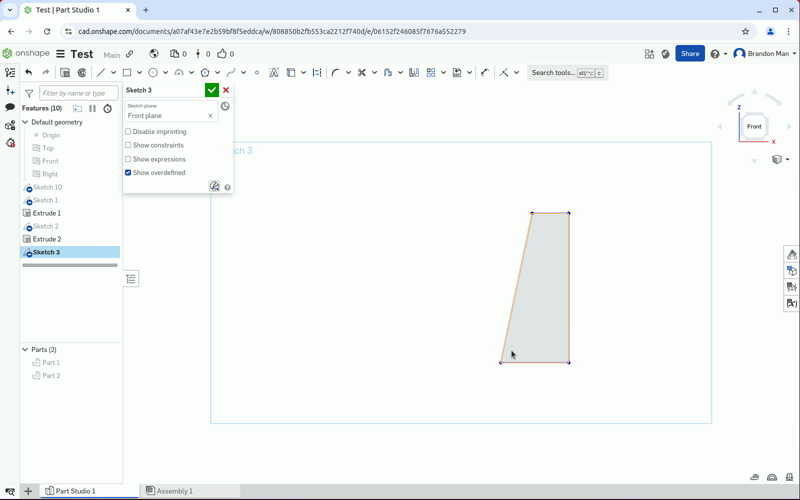
click(511, 350)
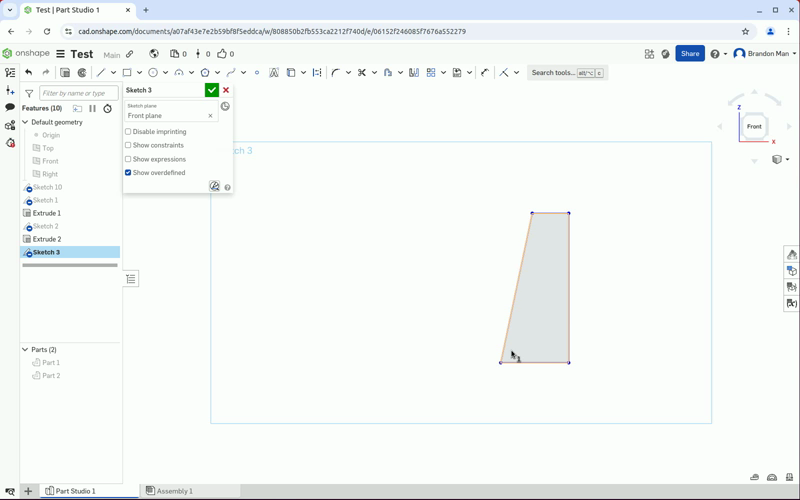
mouse_move(73, 352)
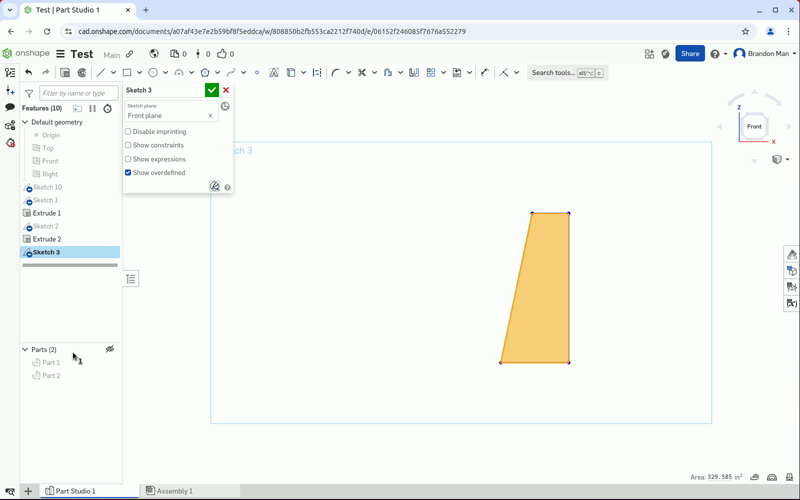
key(shift+y)
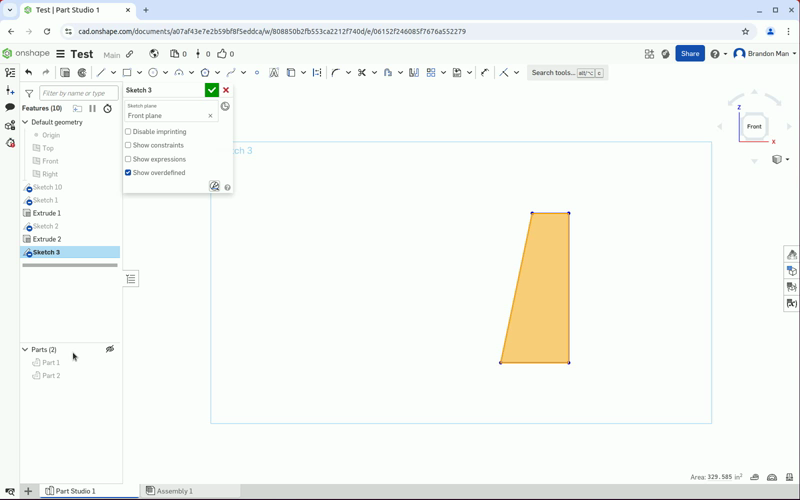
key(shift+e)
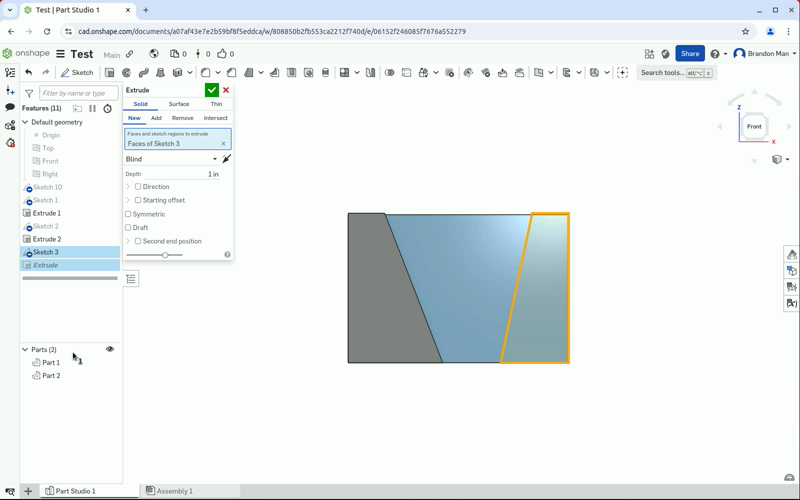
mouse_move(143, 106)
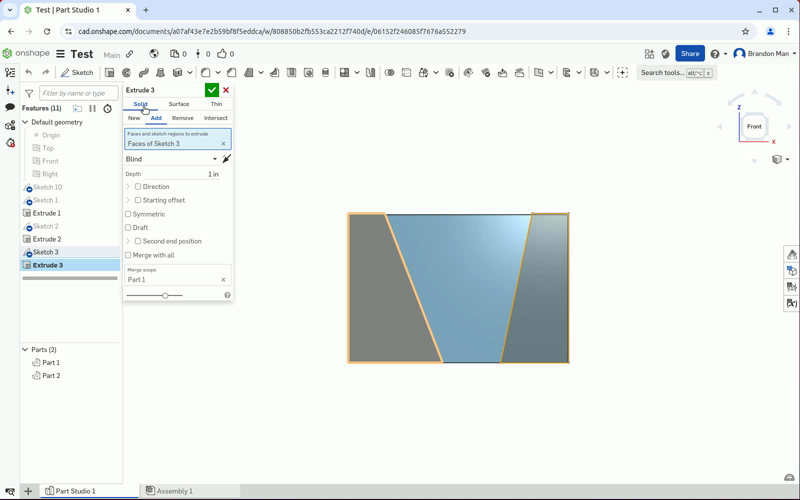
click(143, 106)
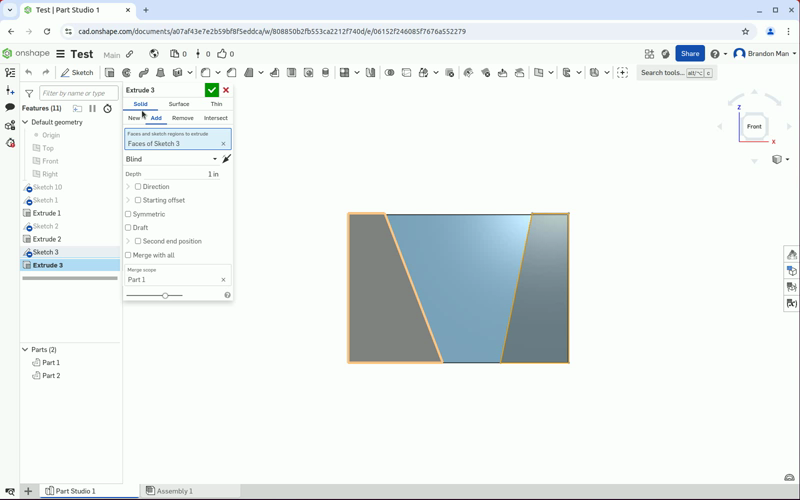
mouse_move(137, 120)
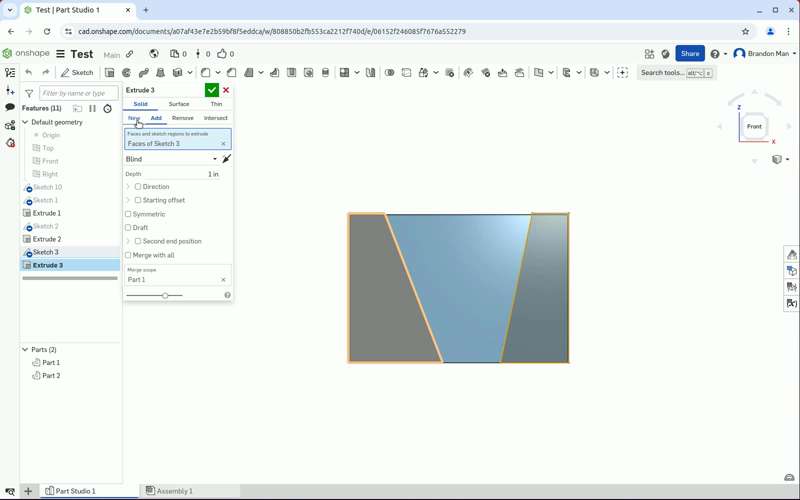
click(137, 120)
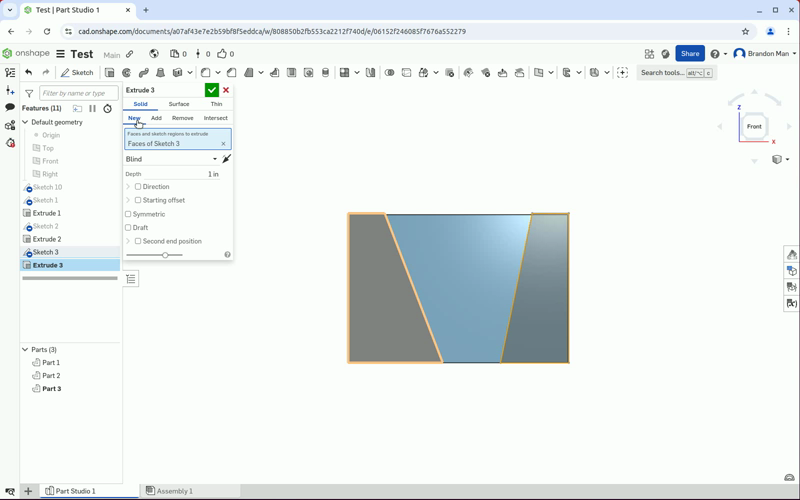
key(tab, 4)
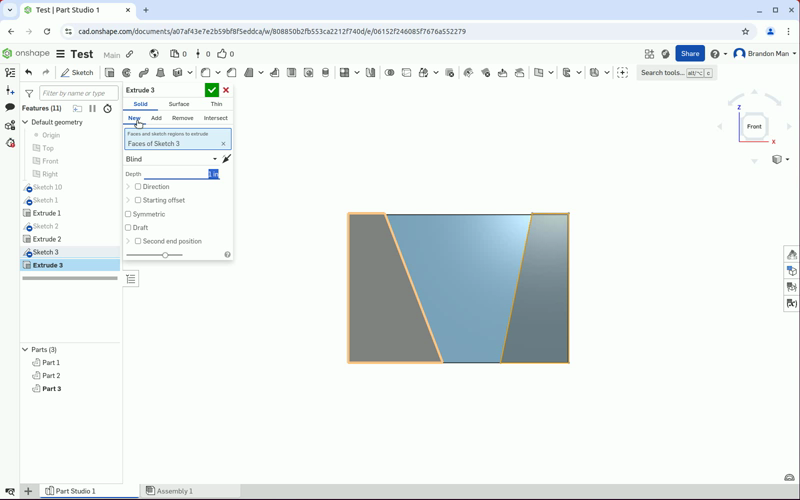
text(12.517)
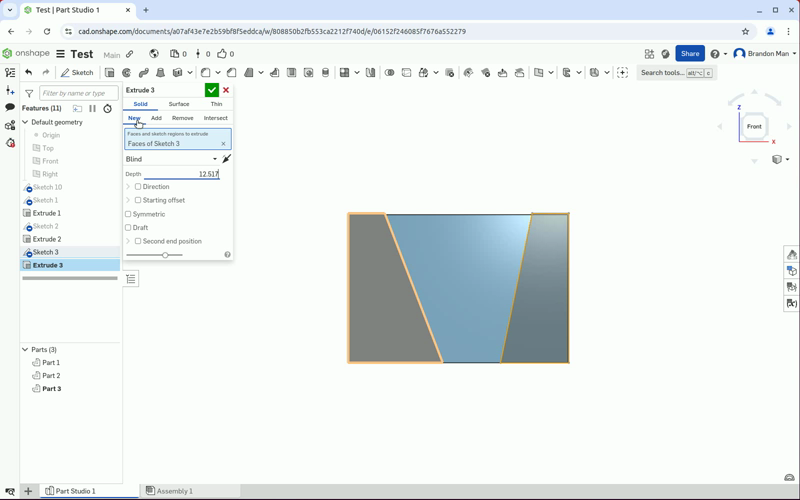
key(enter)
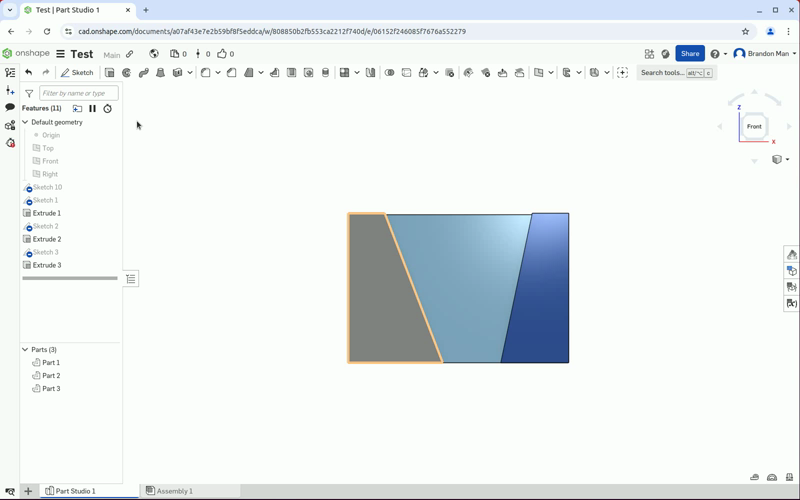
key(shift+h)
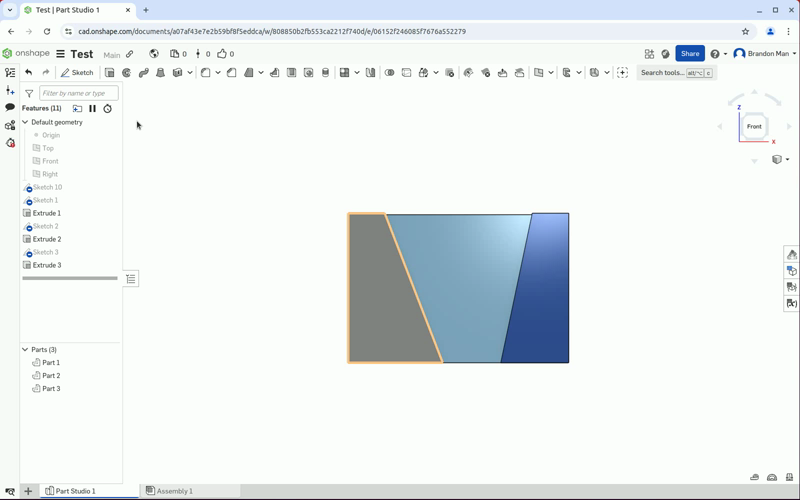
key(shift+h)
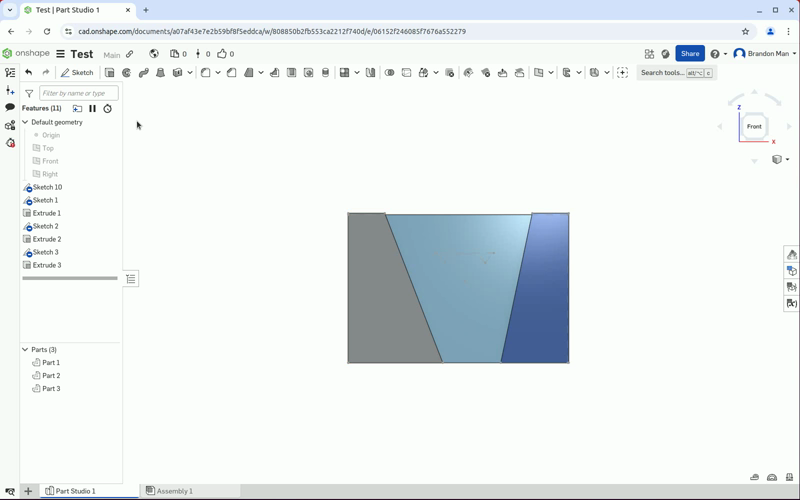
key(shift+7)
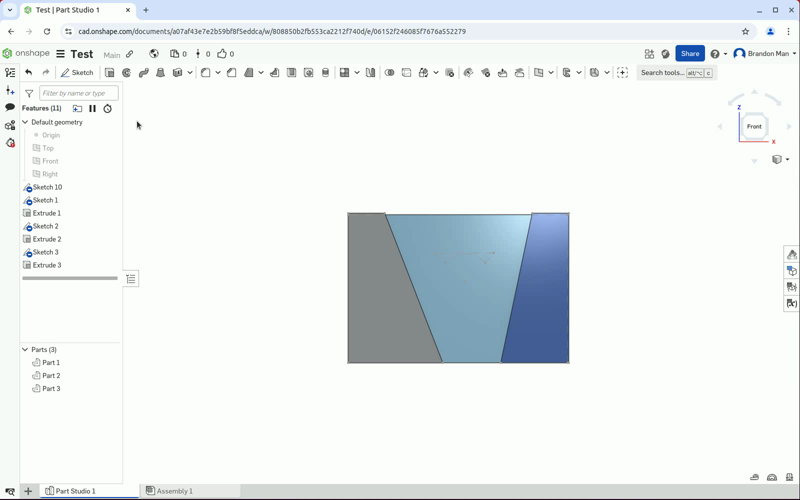
key(left, 2)
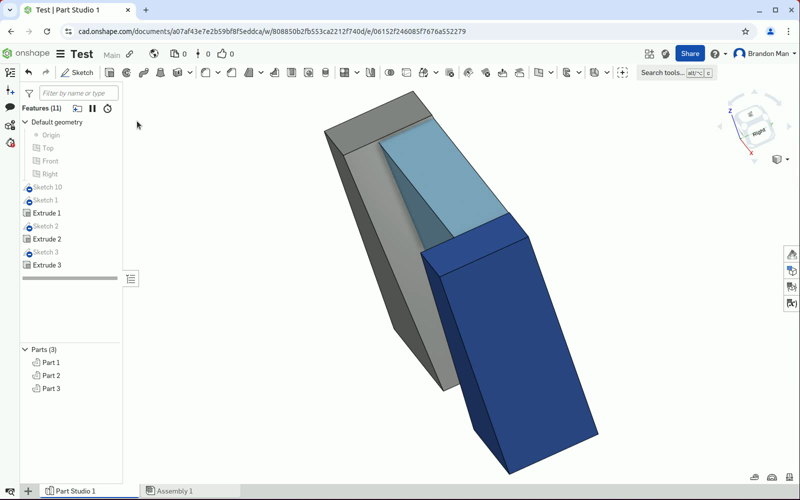
key(down, 2)
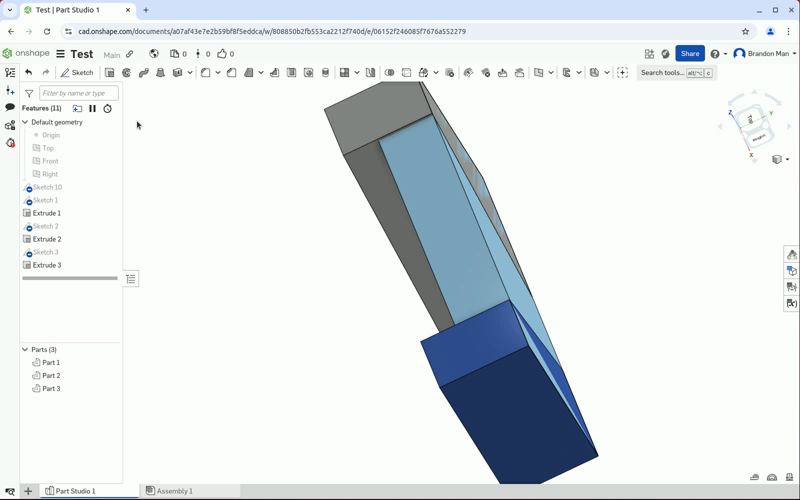
key(up, 2)
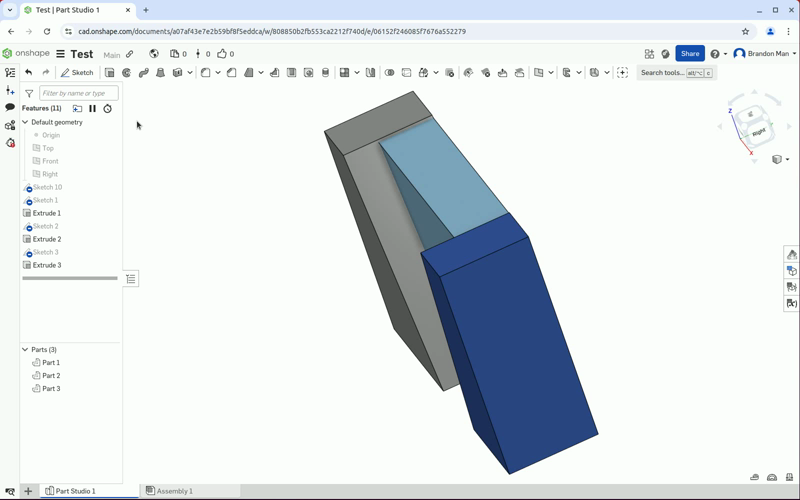
key(right, 2)
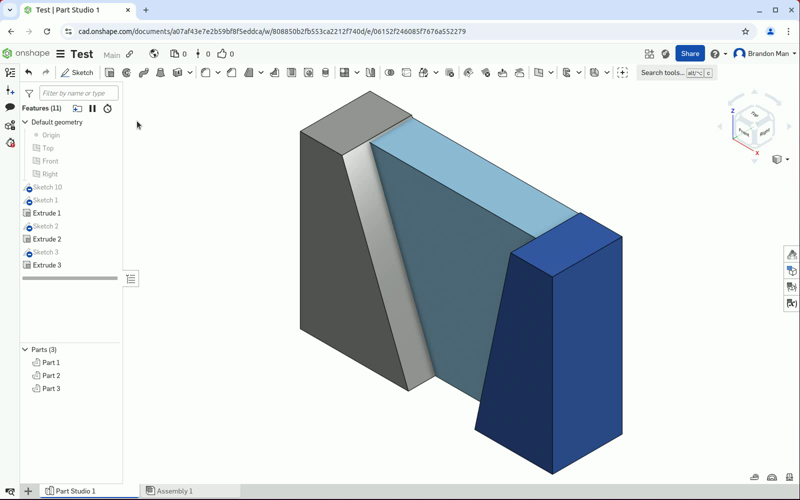
mouse_move(73, 189)
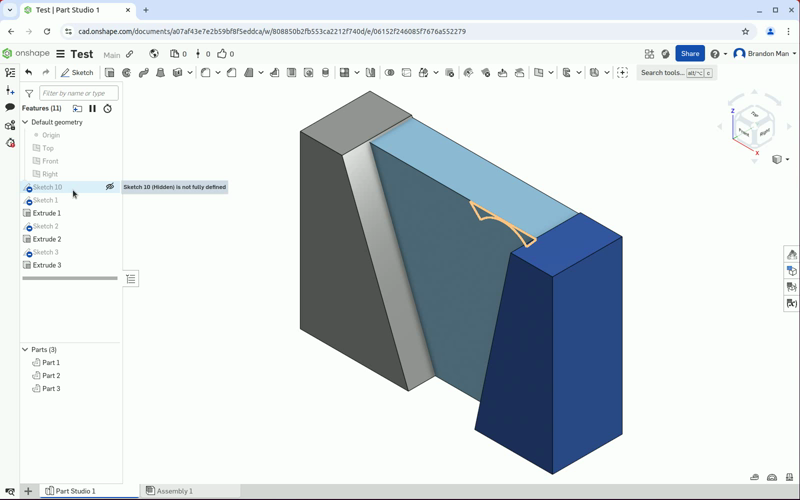
click(73, 189)